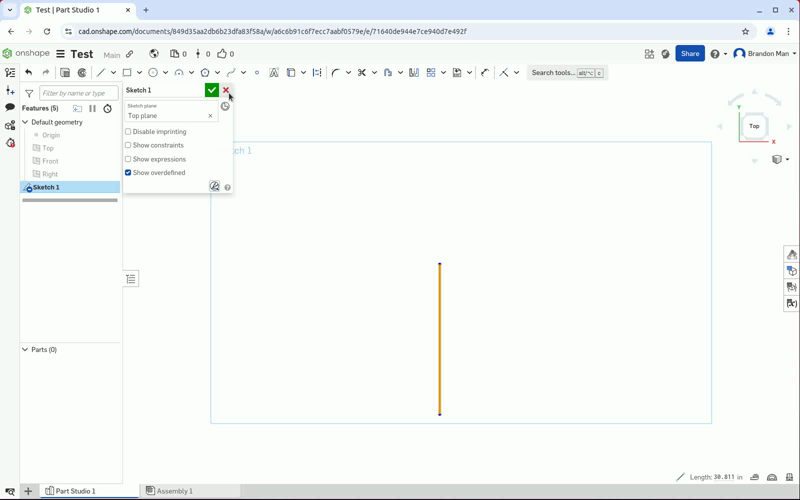
key(shift+h)
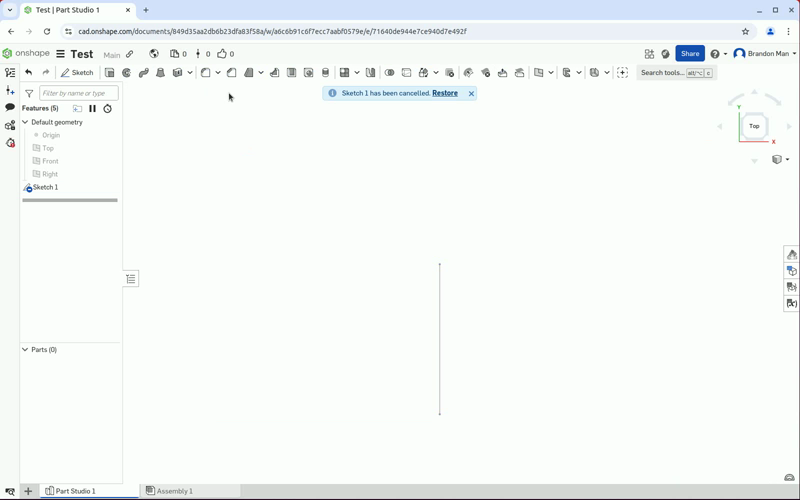
key(shift+s)
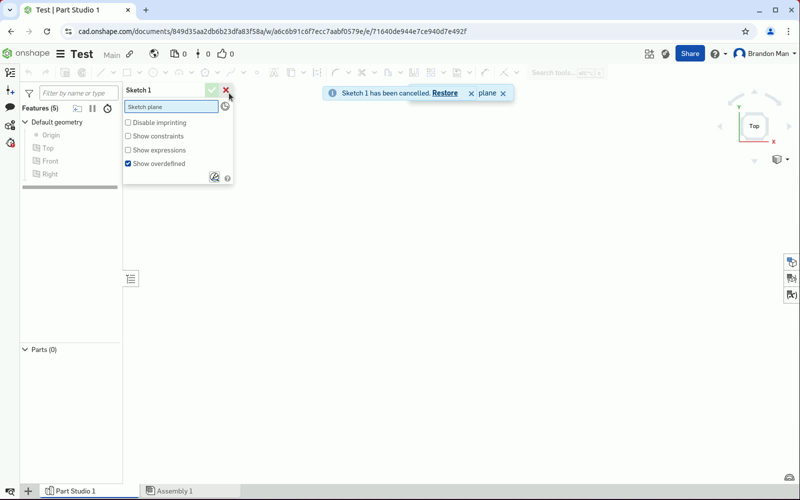
mouse_move(73, 150)
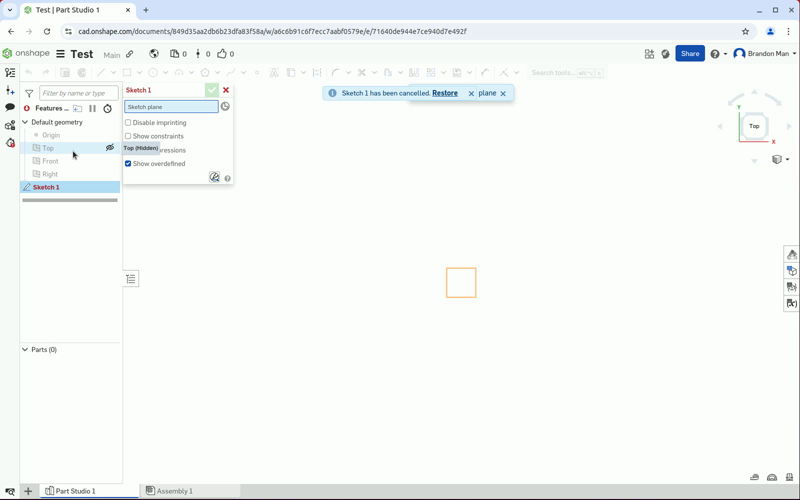
click(73, 150)
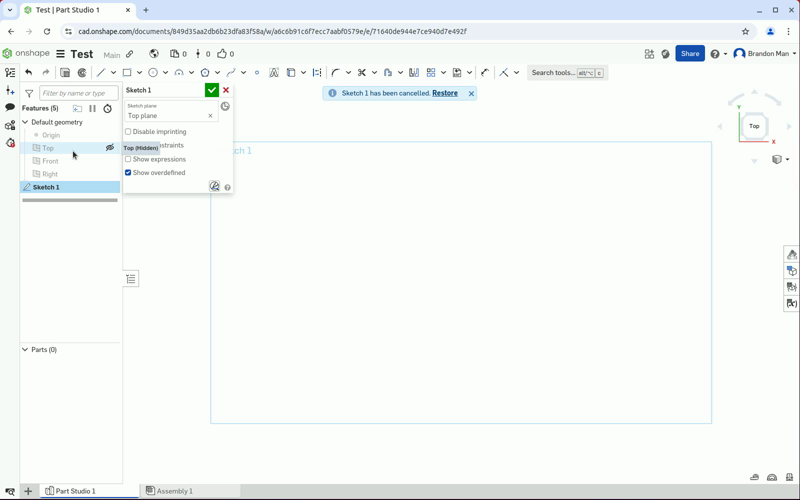
mouse_move(73, 352)
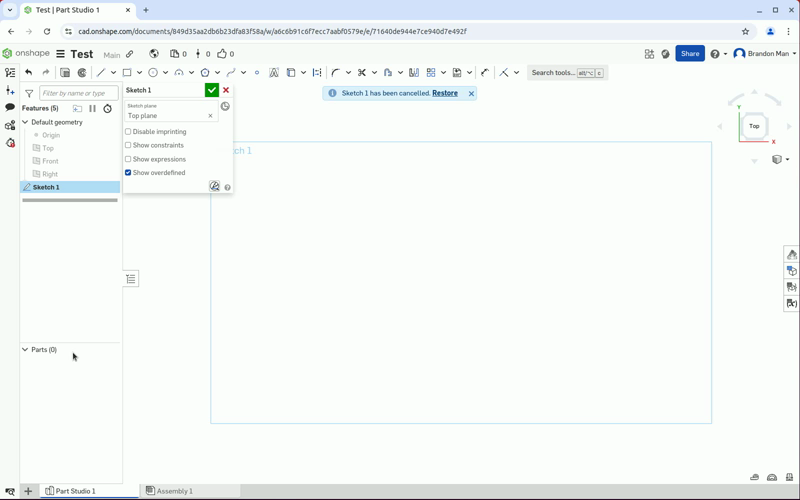
key(y)
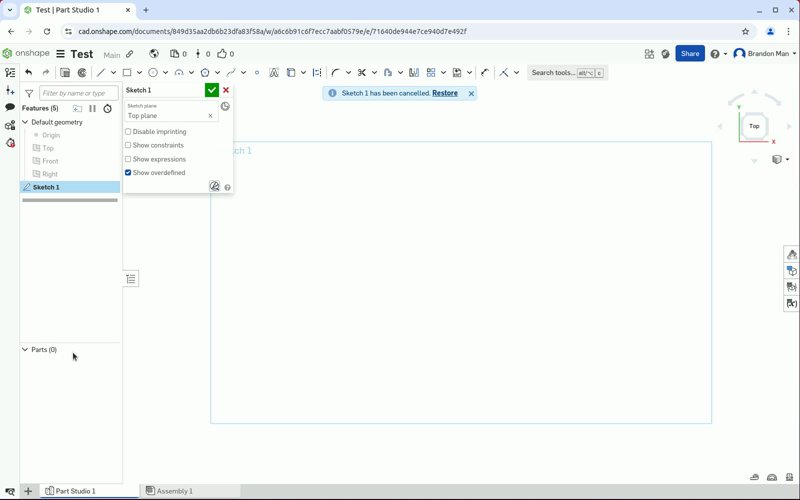
key(c)
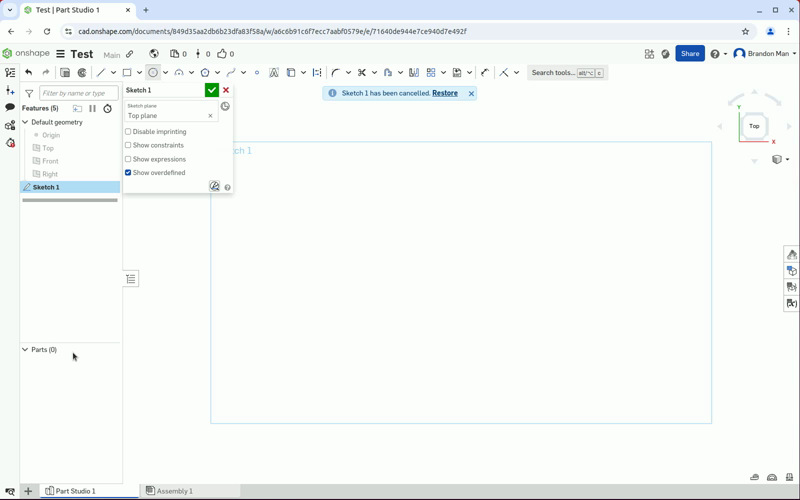
key_down(shift)
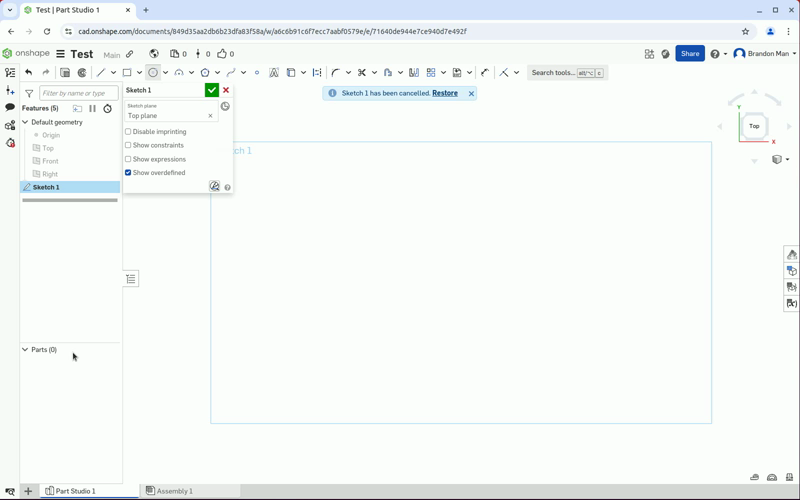
mouse_move(461, 282)
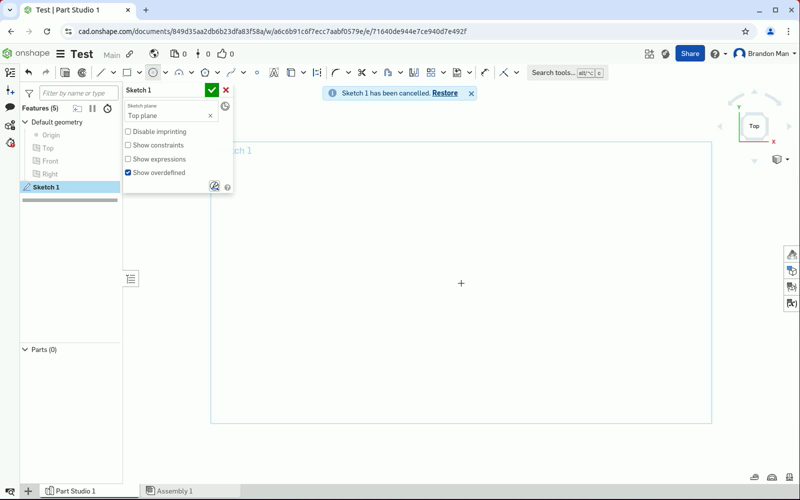
click(461, 282)
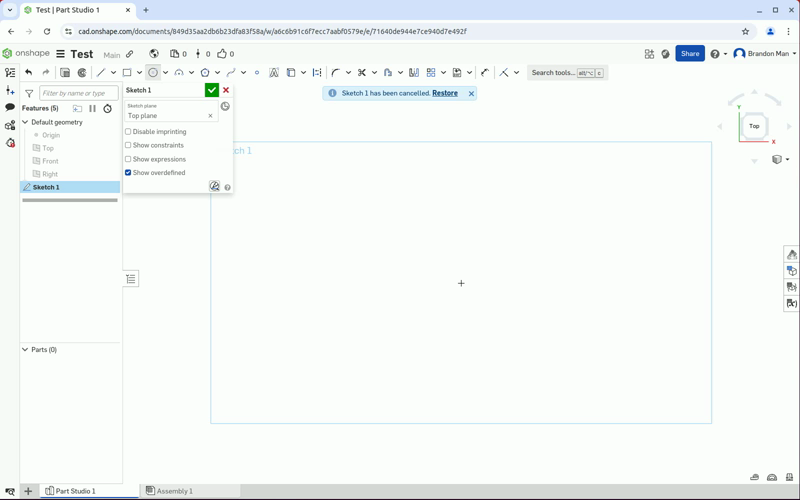
key_up(shift)
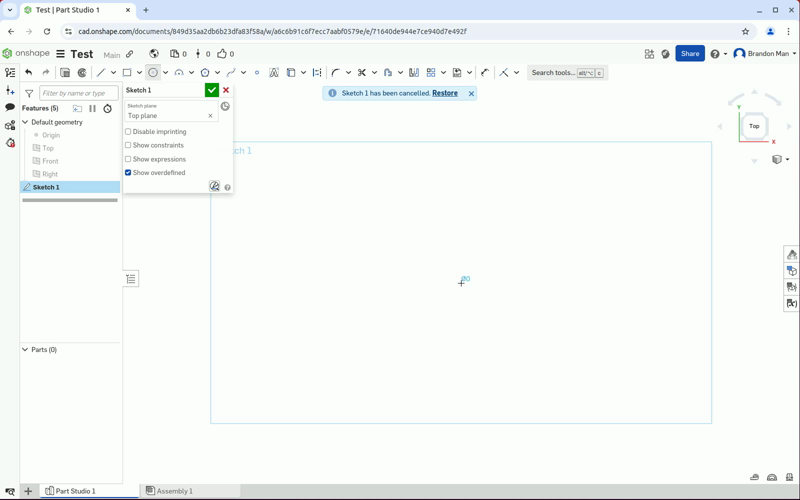
mouse_move(574, 282)
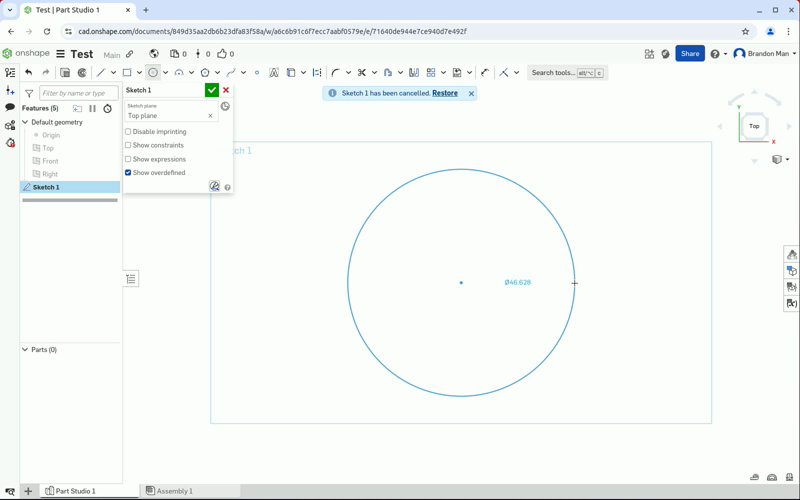
click(574, 282)
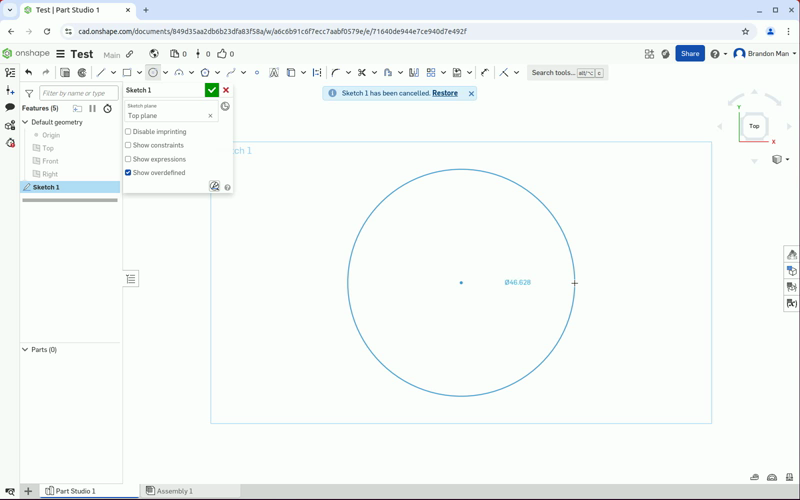
key(esc)
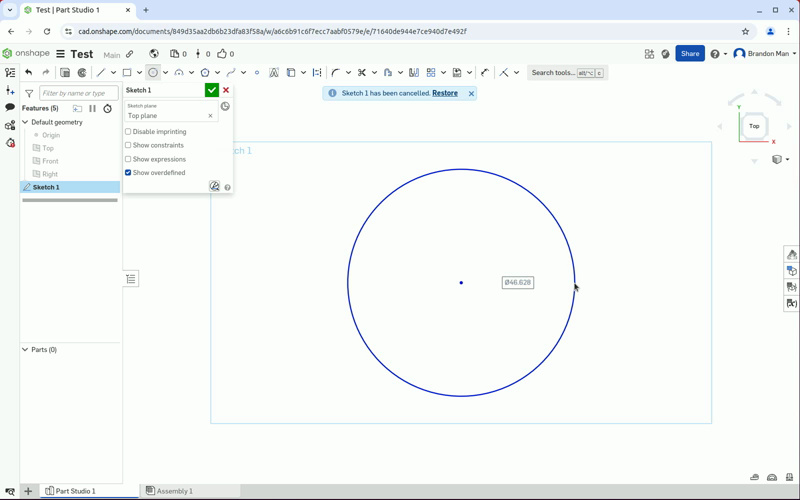
mouse_move(512, 284)
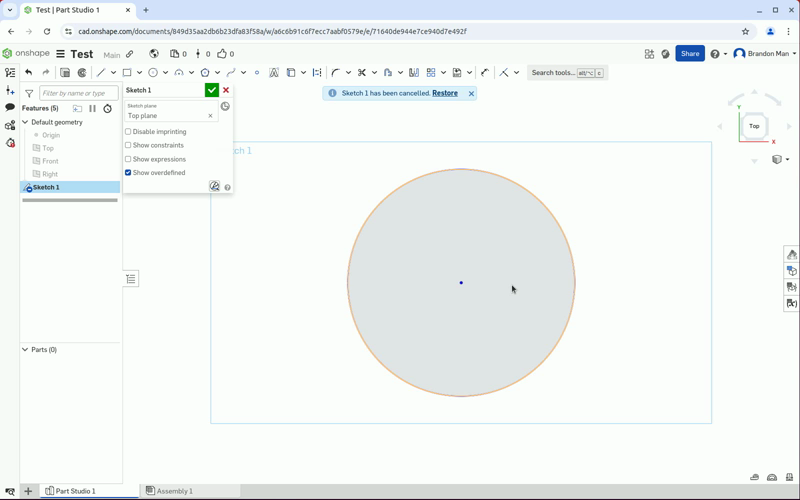
click(512, 284)
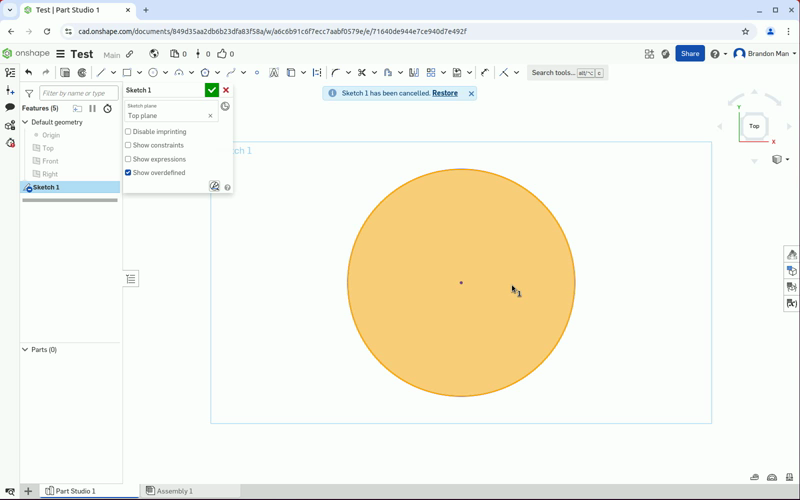
mouse_move(73, 352)
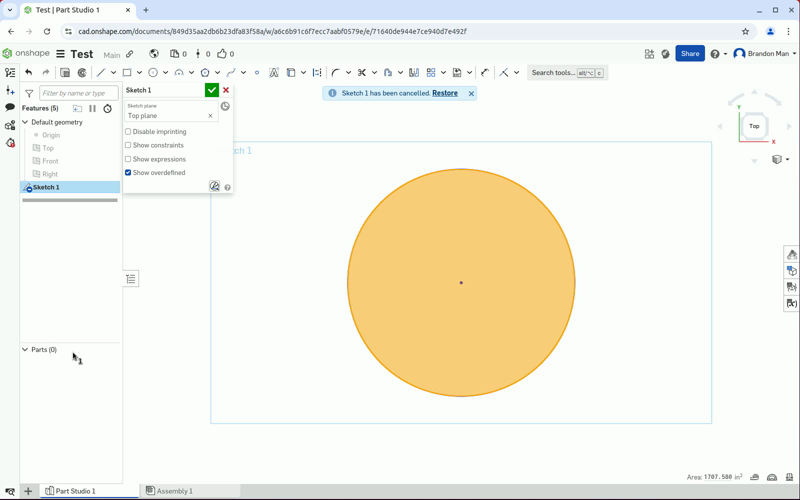
key(shift+y)
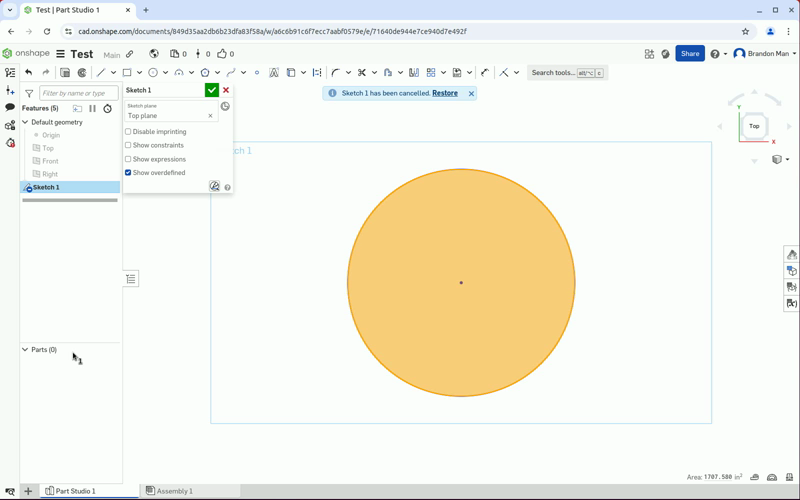
key(shift+e)
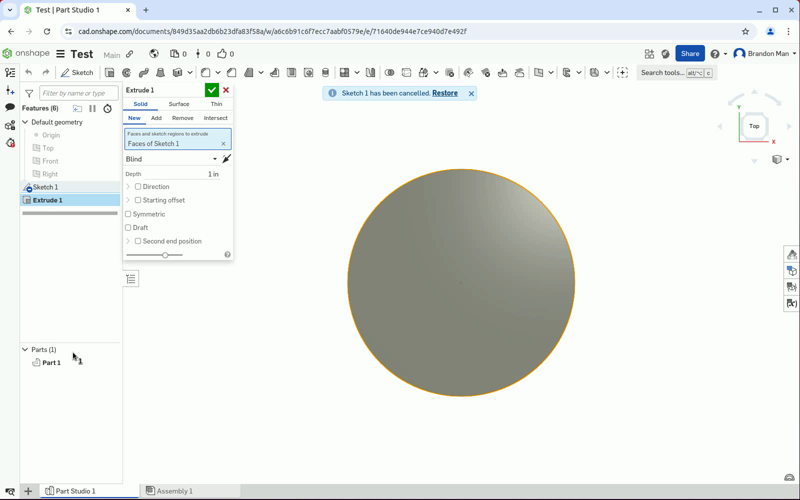
mouse_move(143, 106)
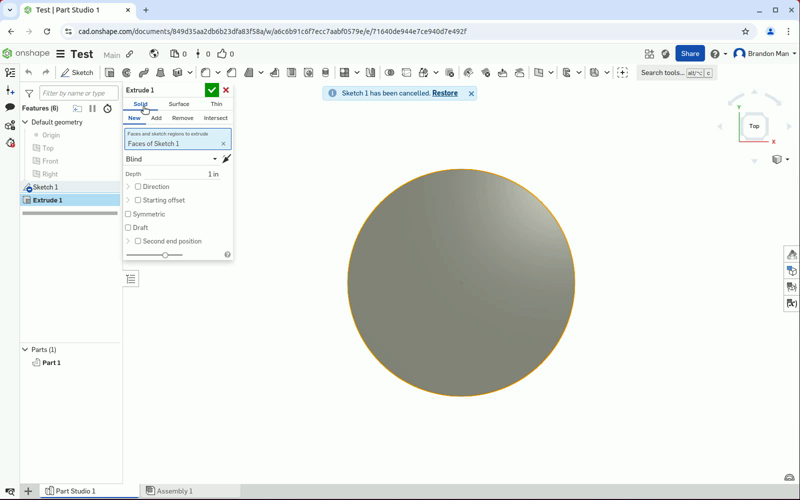
click(143, 106)
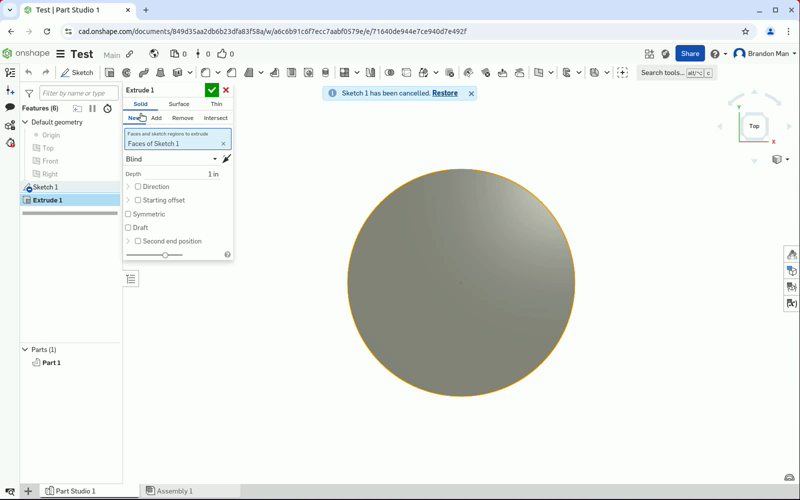
mouse_move(137, 120)
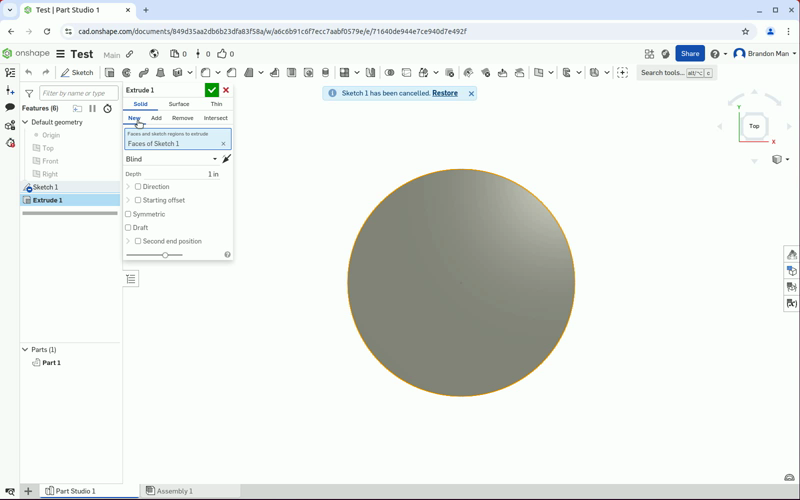
click(137, 120)
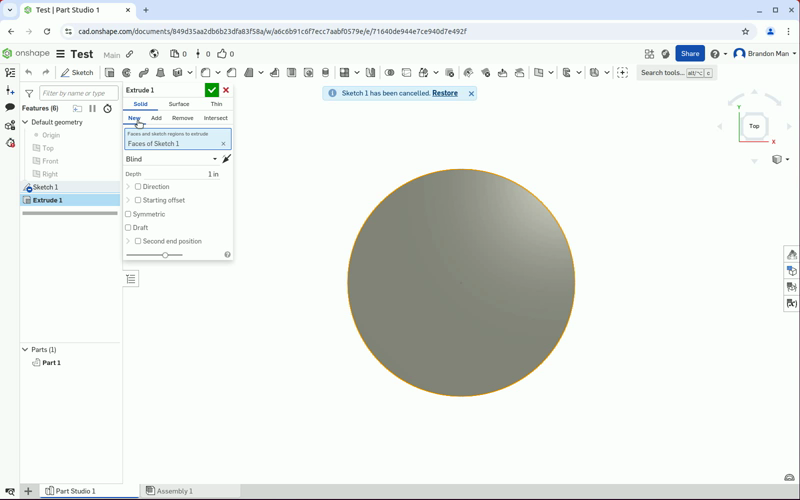
key(tab, 4)
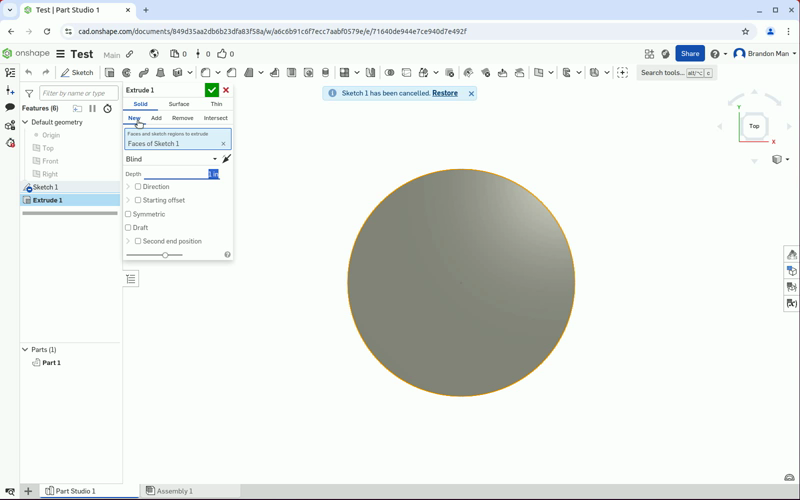
text(17.331)
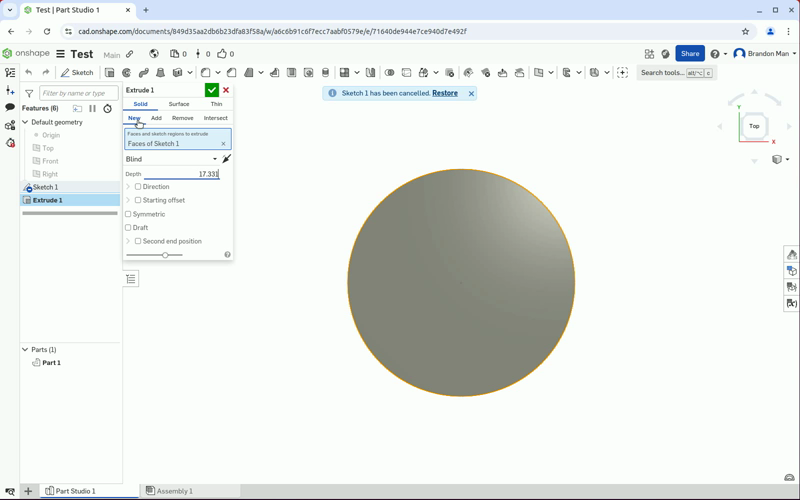
key(enter)
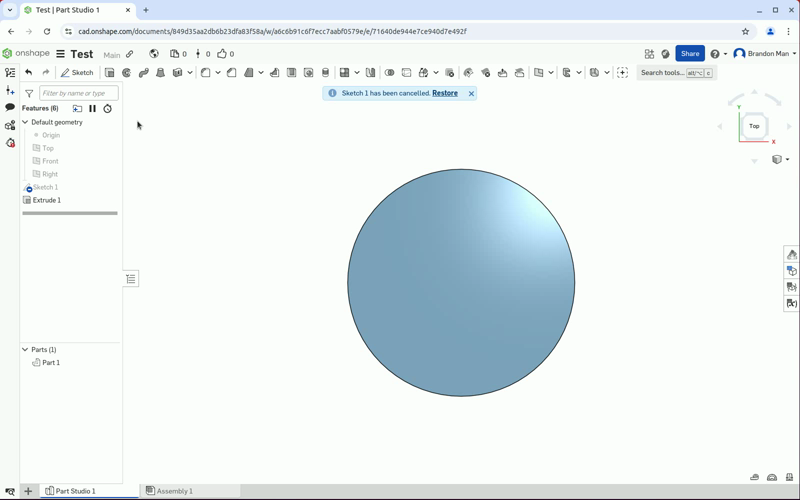
key(shift+h)
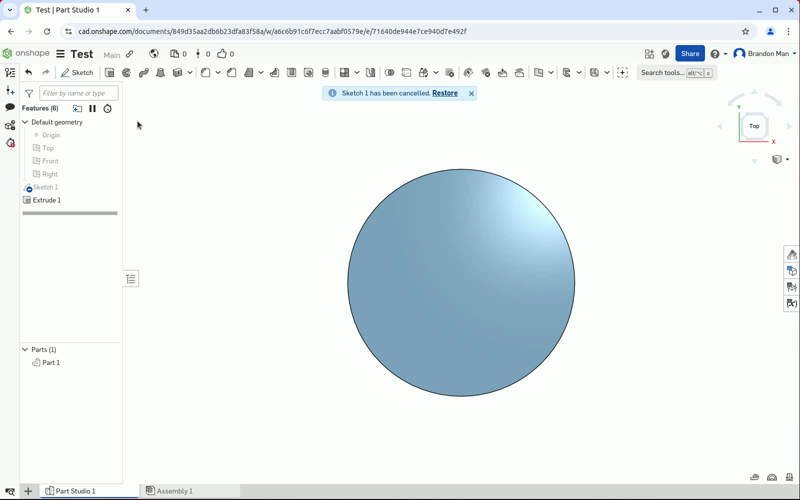
key(shift+h)
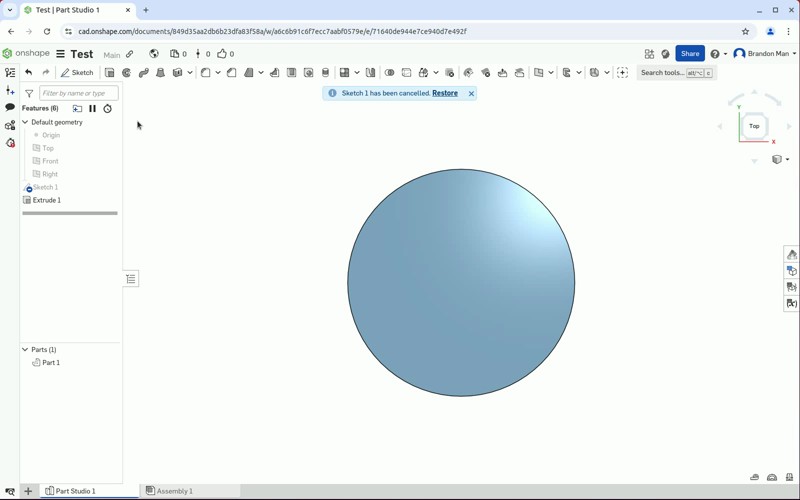
mouse_move(73, 189)
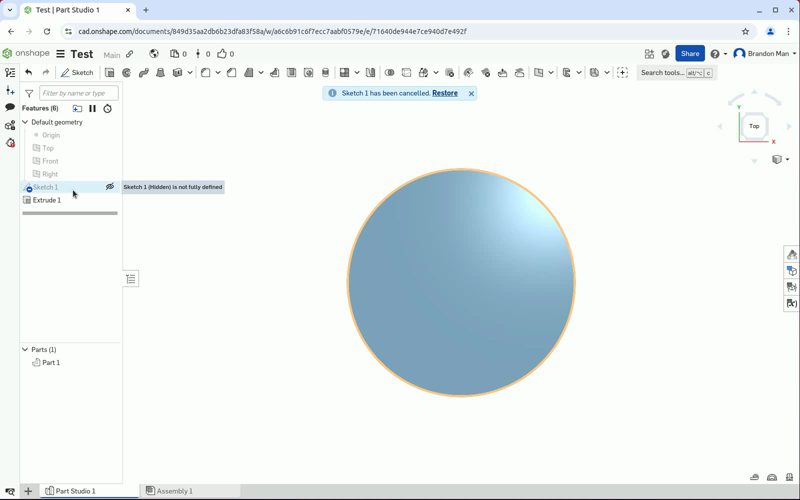
click(73, 189)
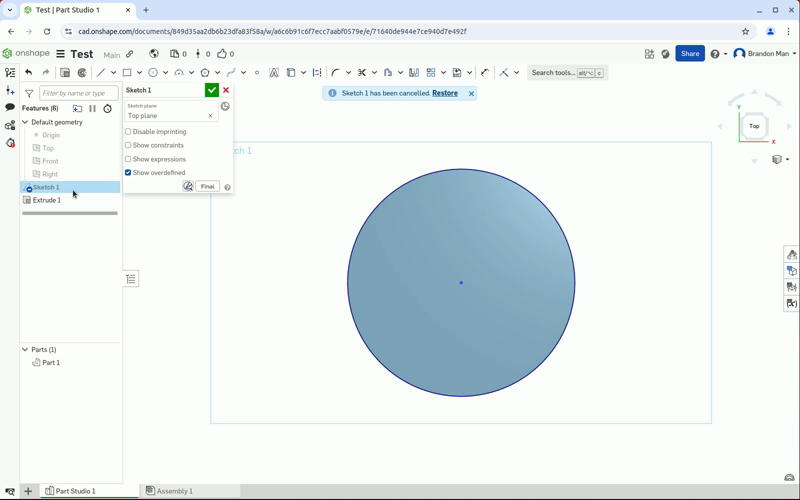
mouse_move(229, 92)
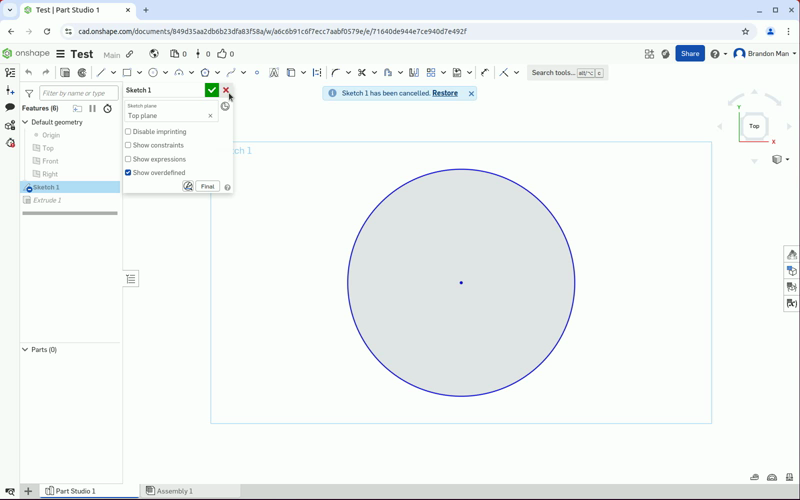
click(229, 92)
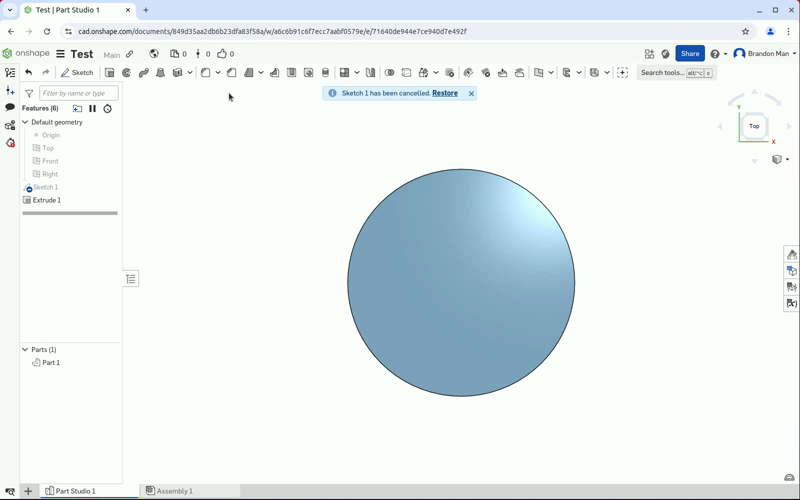
mouse_move(541, 75)
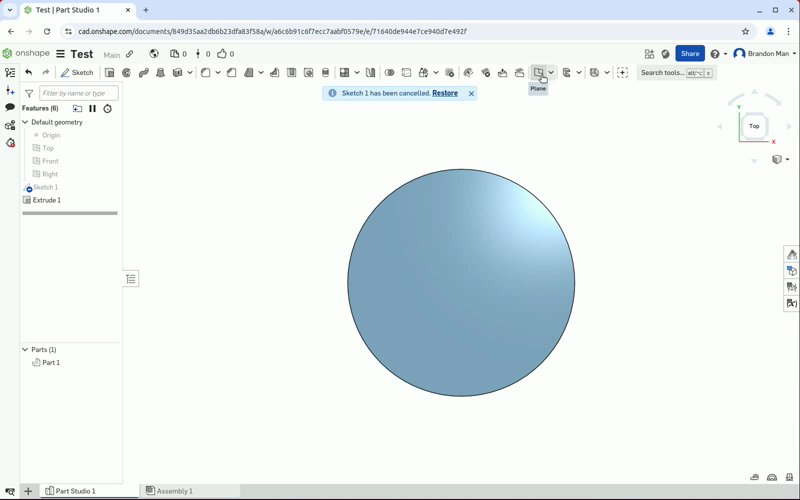
click(541, 75)
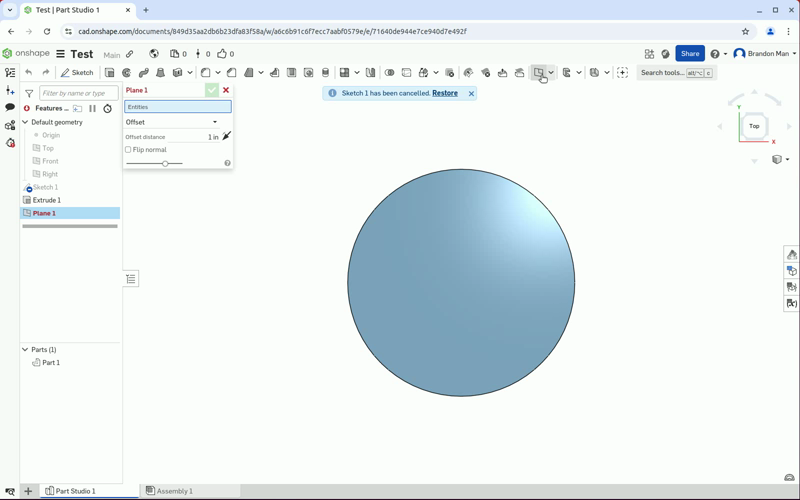
mouse_move(73, 150)
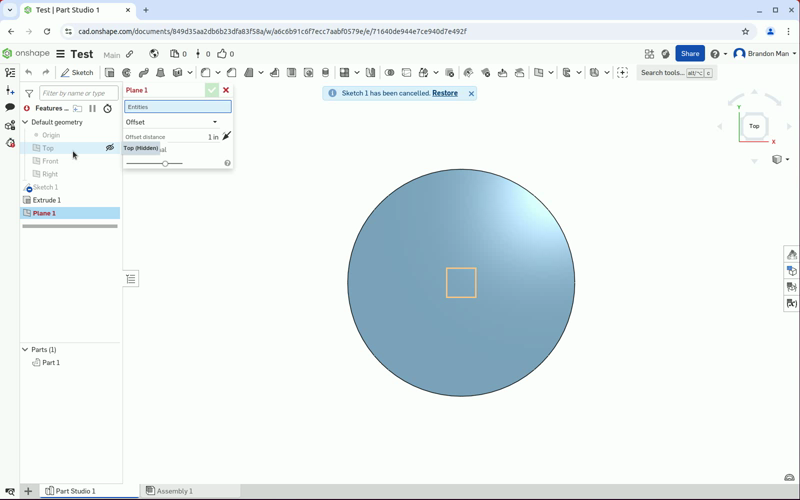
click(73, 150)
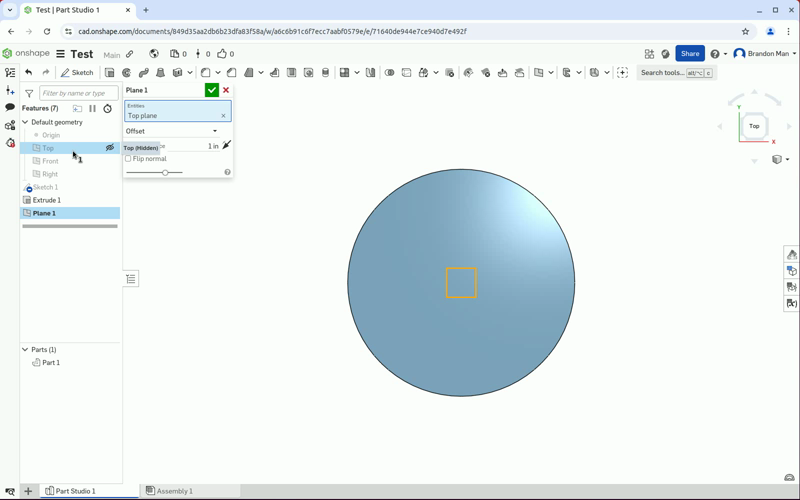
key(tab, 2)
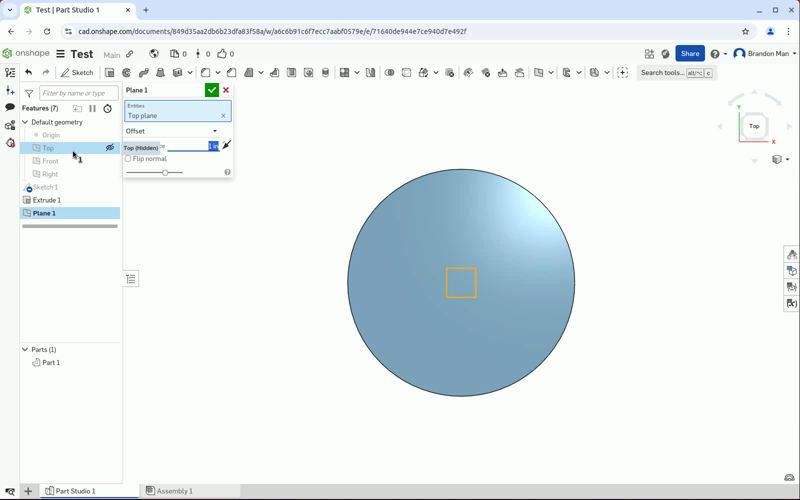
text(17.316)
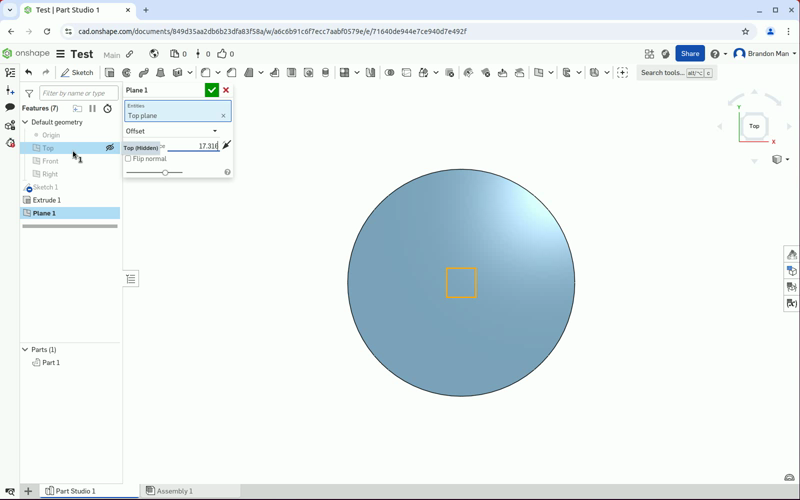
key(enter, 2)
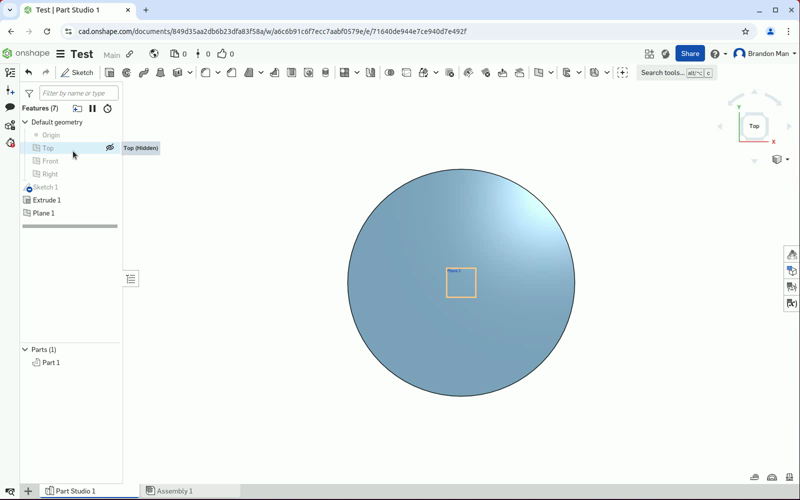
key(shift+s)
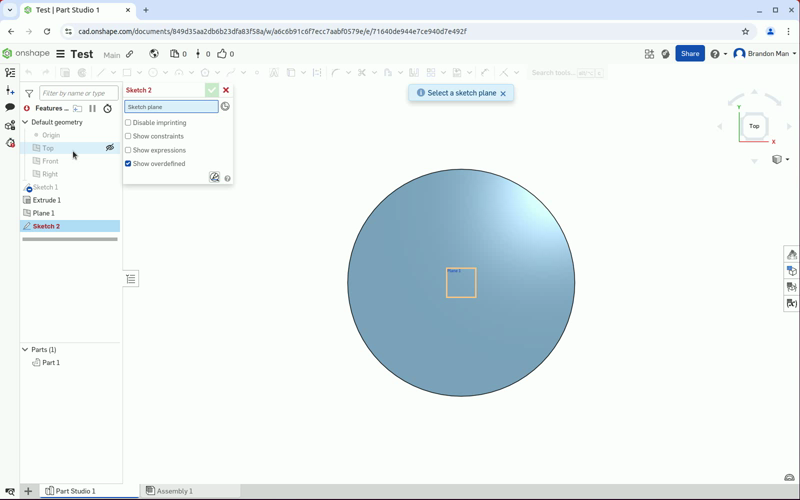
mouse_move(73, 215)
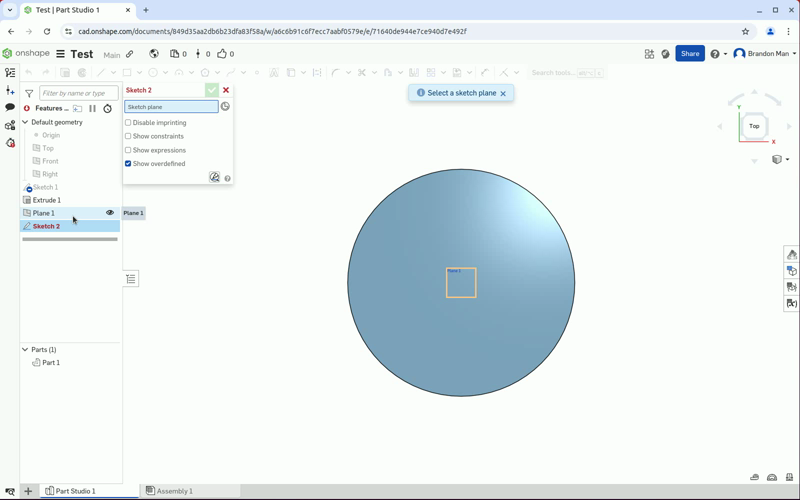
click(73, 215)
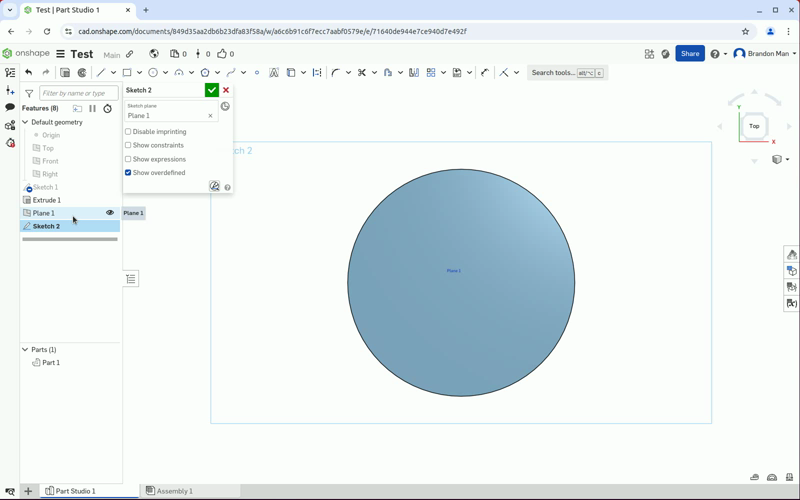
mouse_move(73, 352)
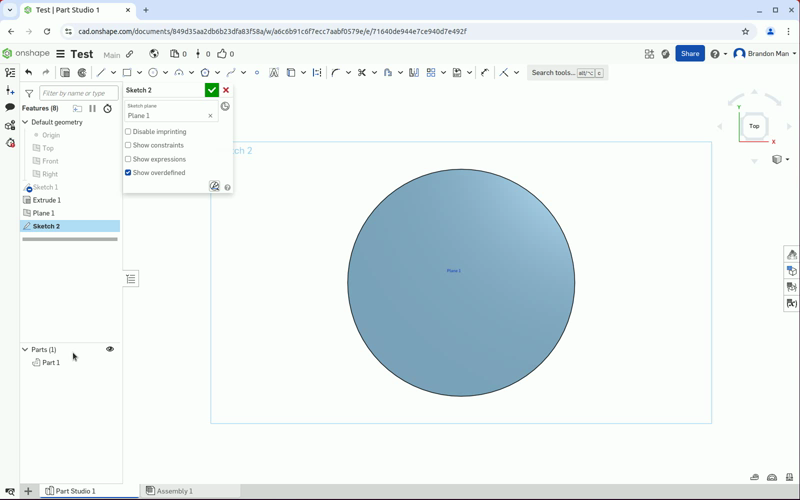
key(y)
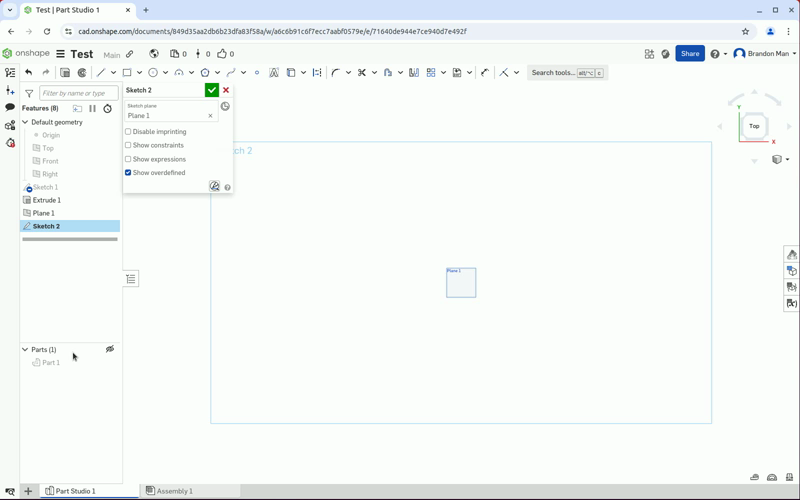
key(c)
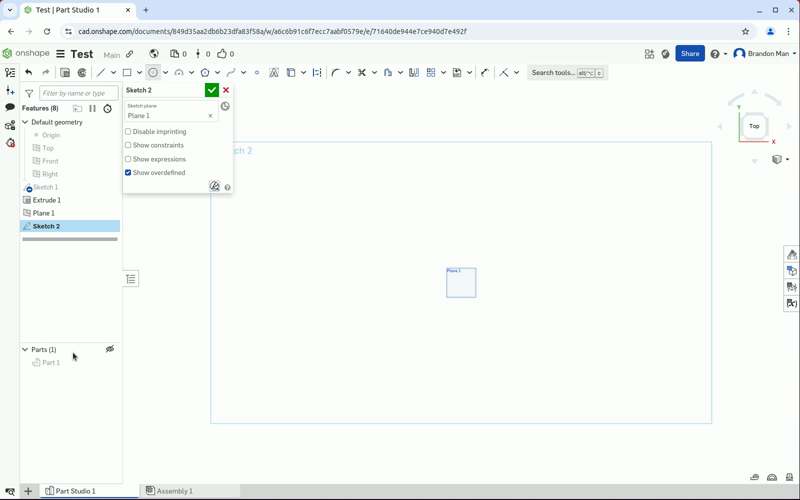
key_down(shift)
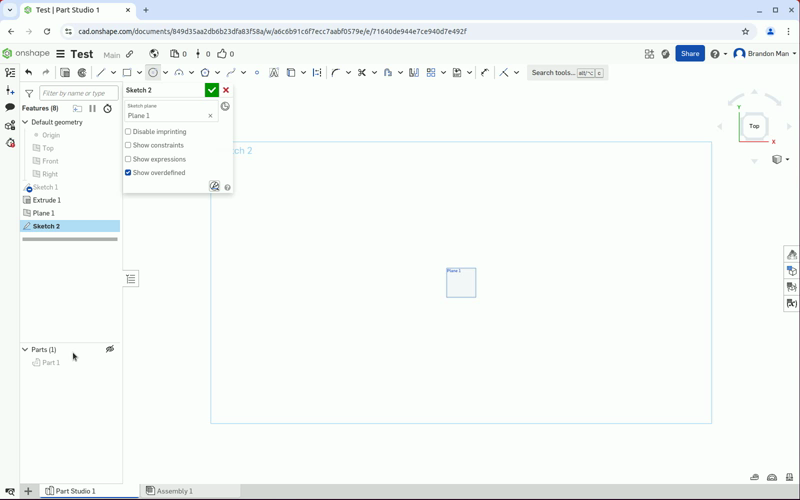
mouse_move(461, 282)
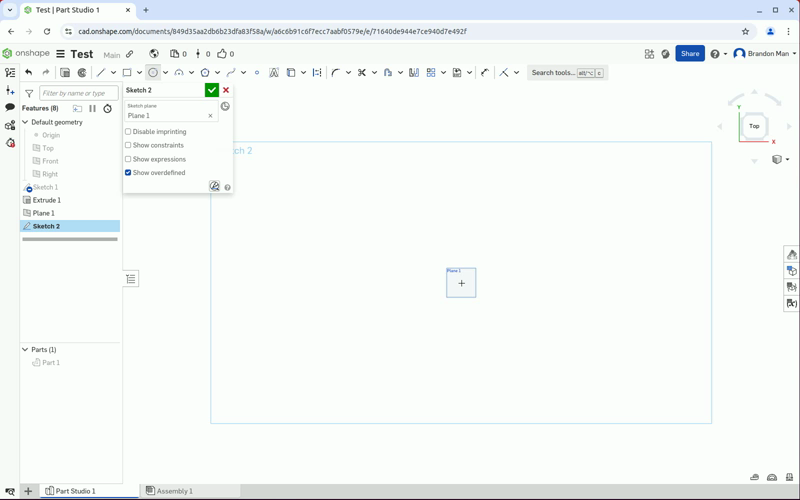
click(461, 282)
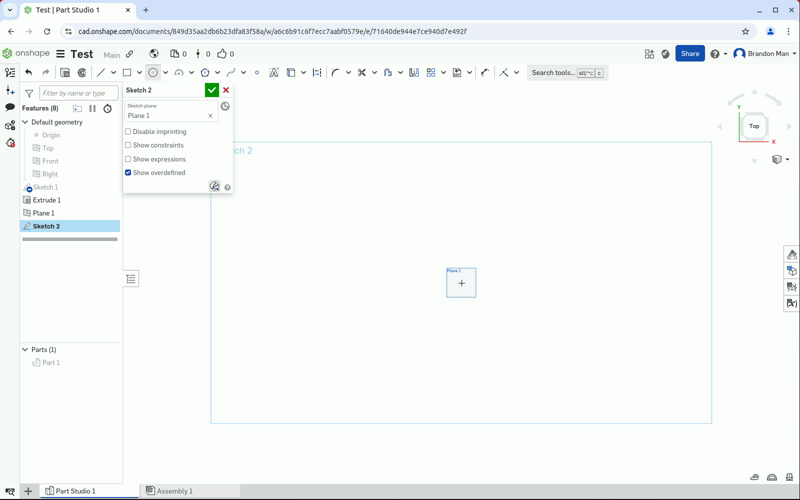
key_up(shift)
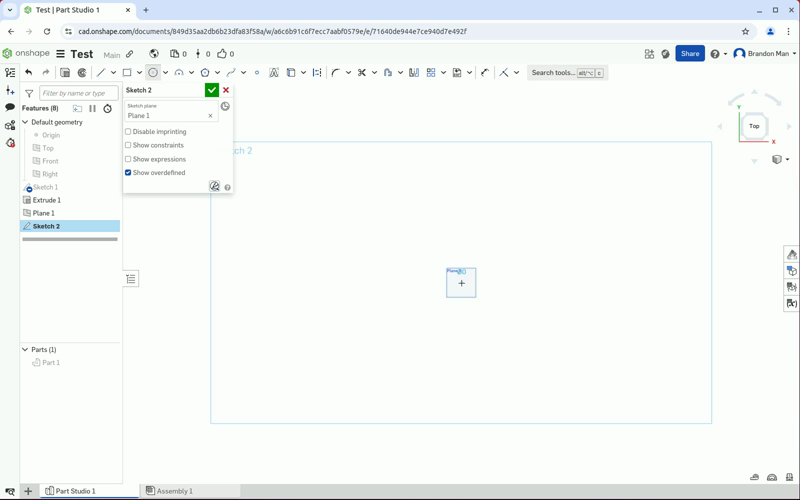
mouse_move(564, 282)
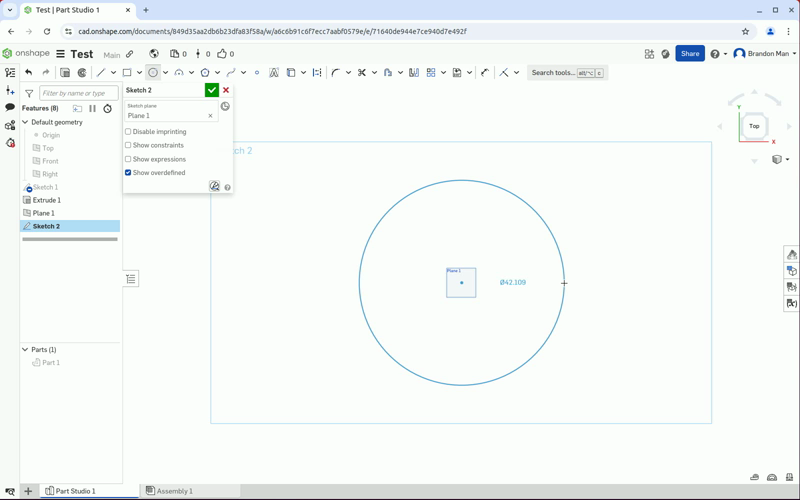
click(564, 282)
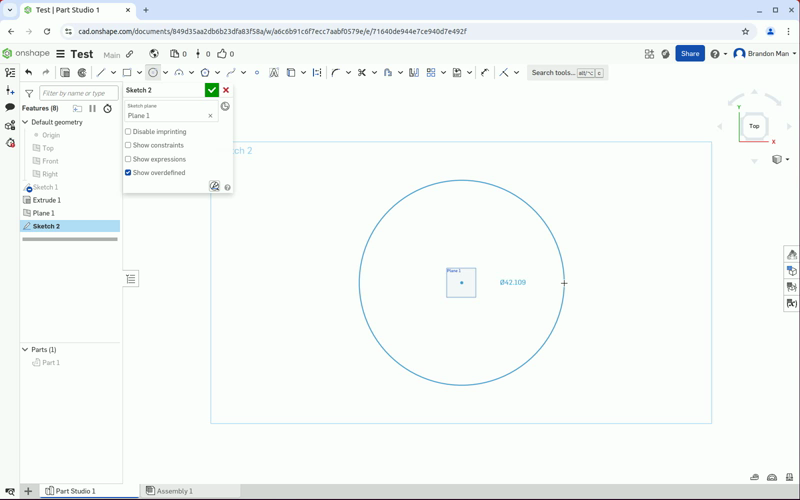
key(esc)
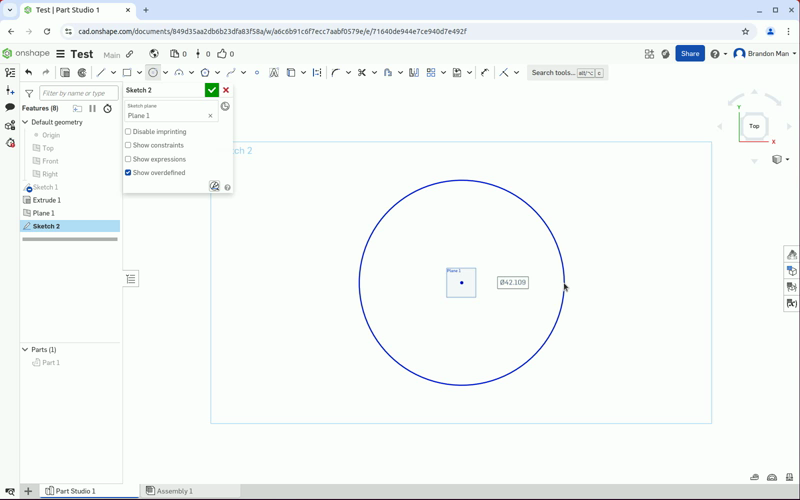
mouse_move(403, 275)
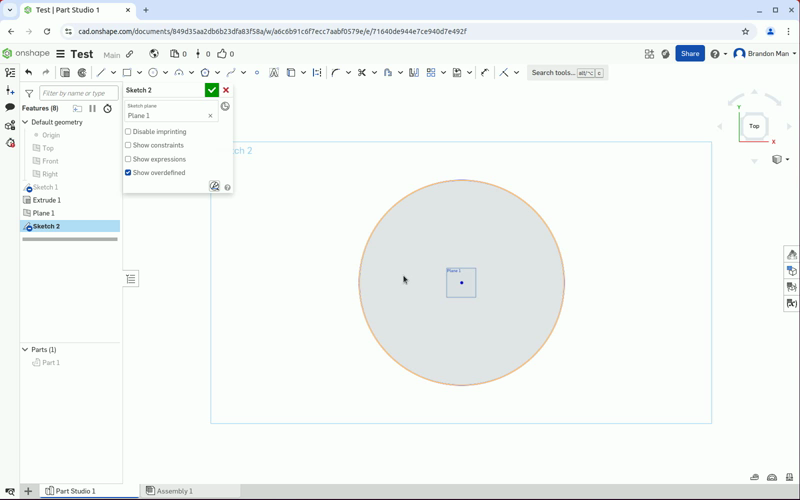
click(403, 275)
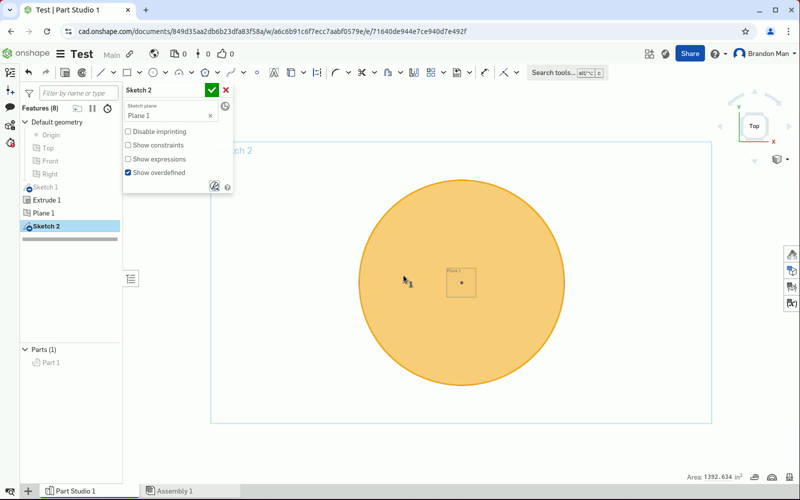
mouse_move(73, 352)
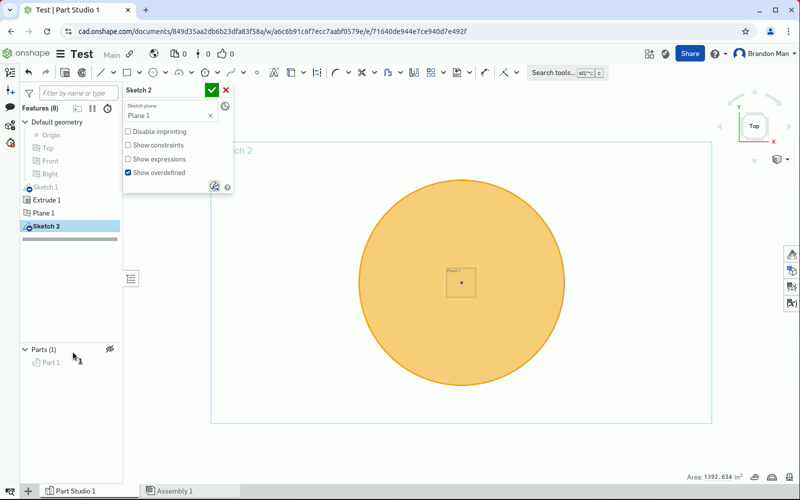
key(shift+y)
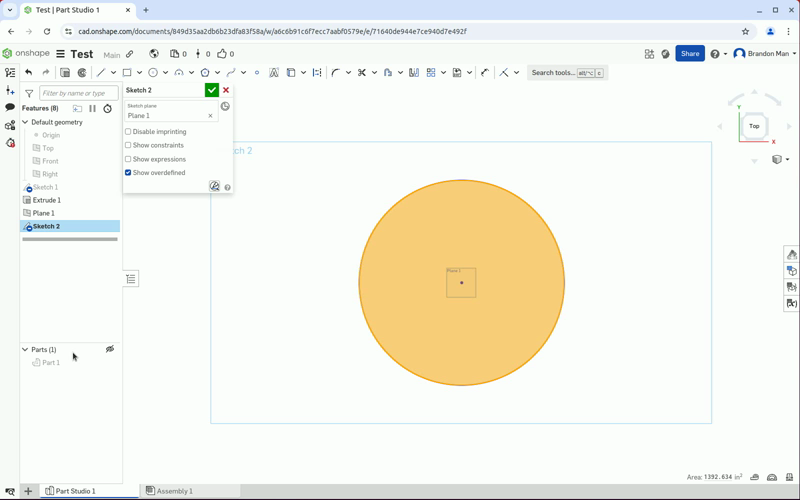
key(shift+e)
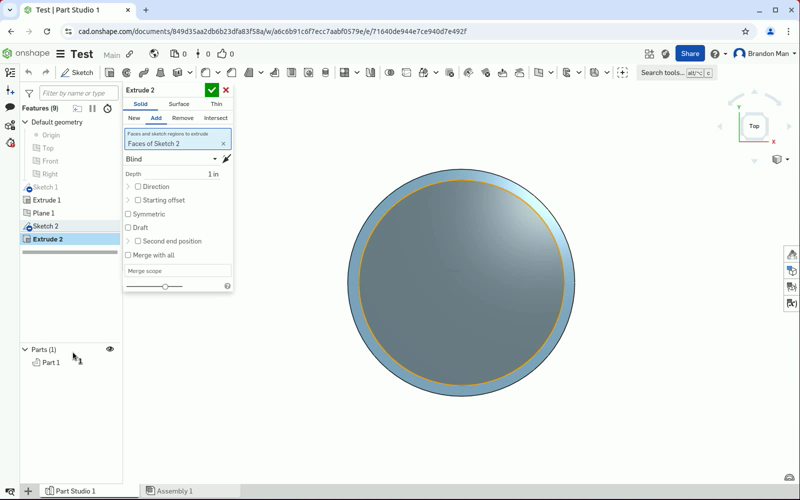
mouse_move(143, 106)
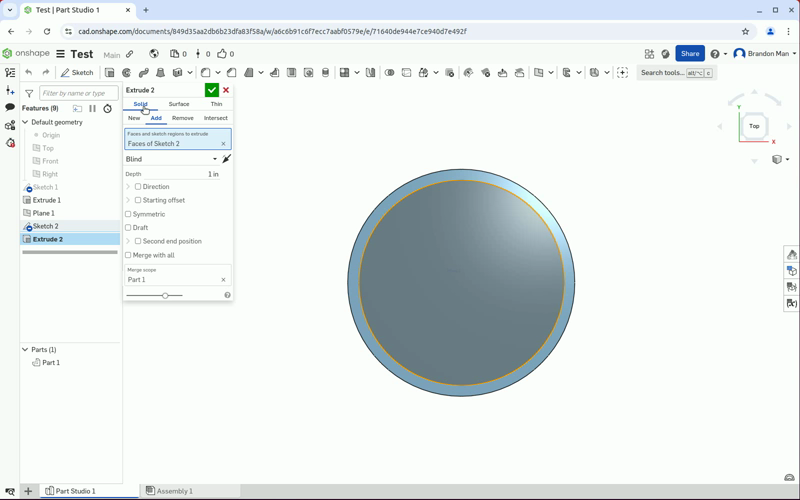
click(143, 106)
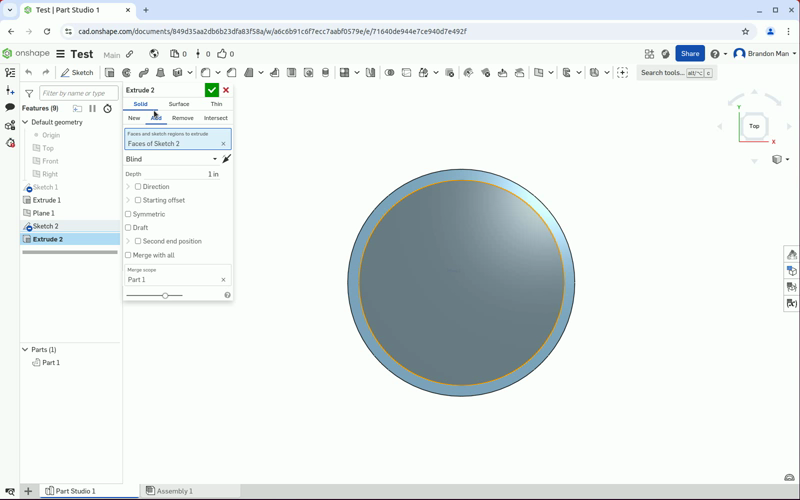
mouse_move(186, 120)
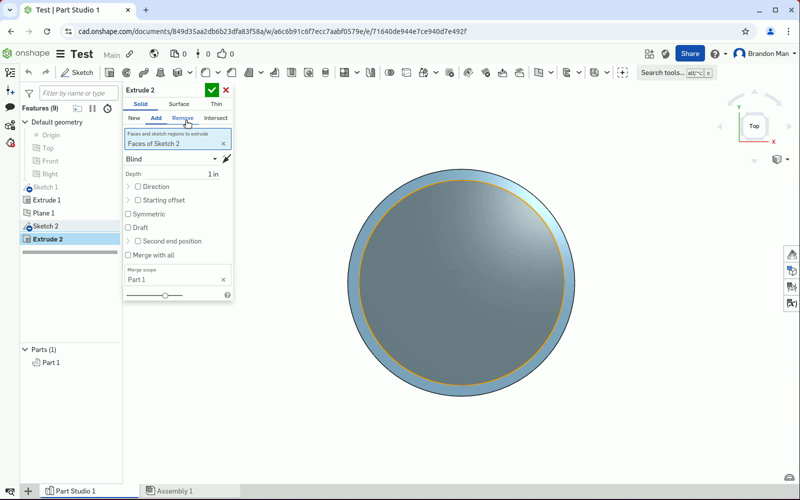
click(186, 120)
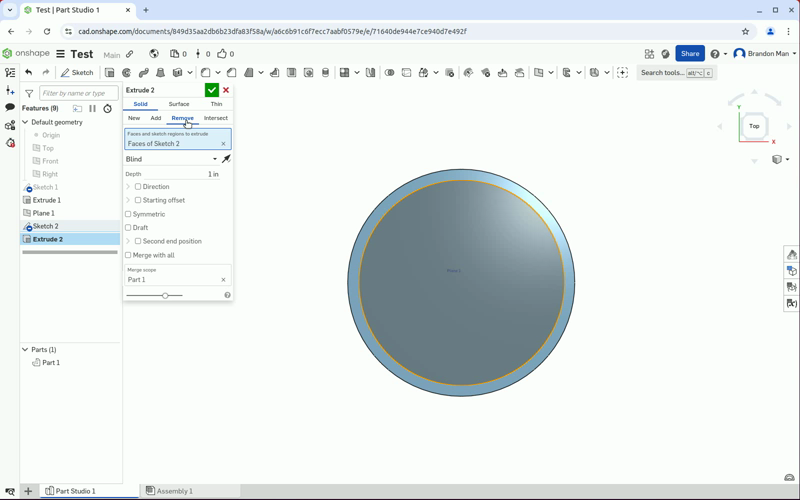
key(tab, 4)
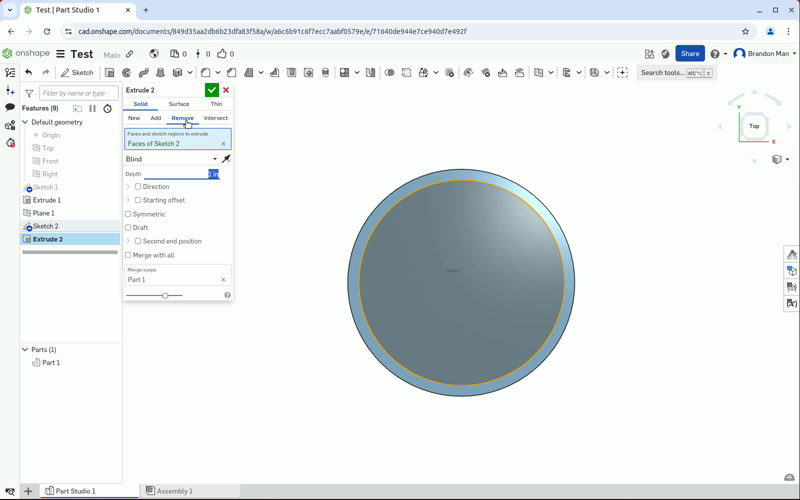
text(14.924)
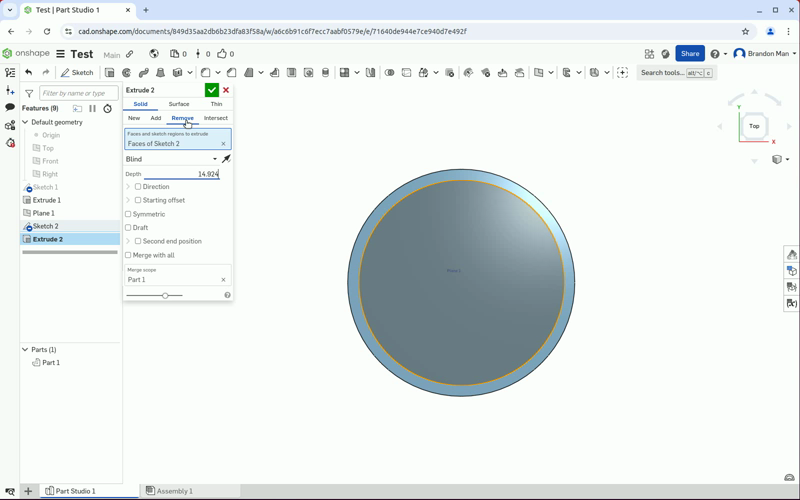
key(tab, 6)
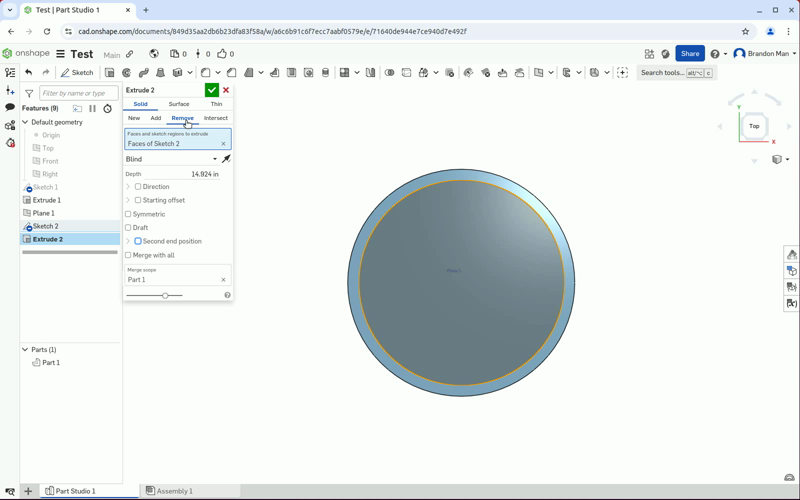
key(space)
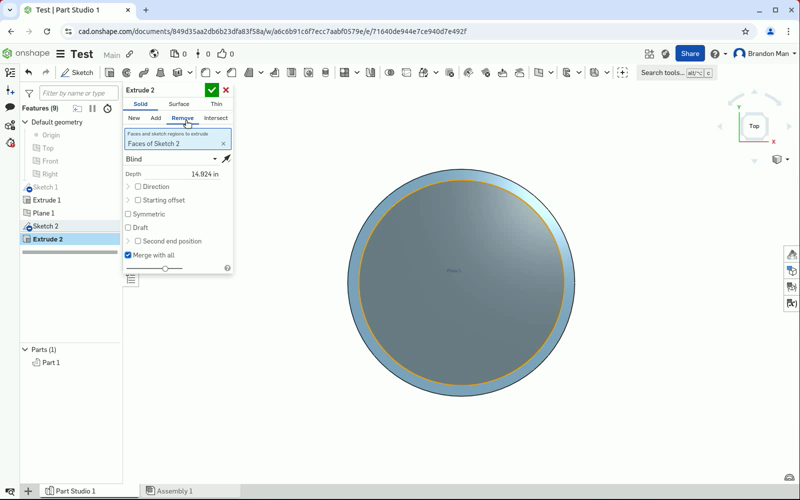
key(enter)
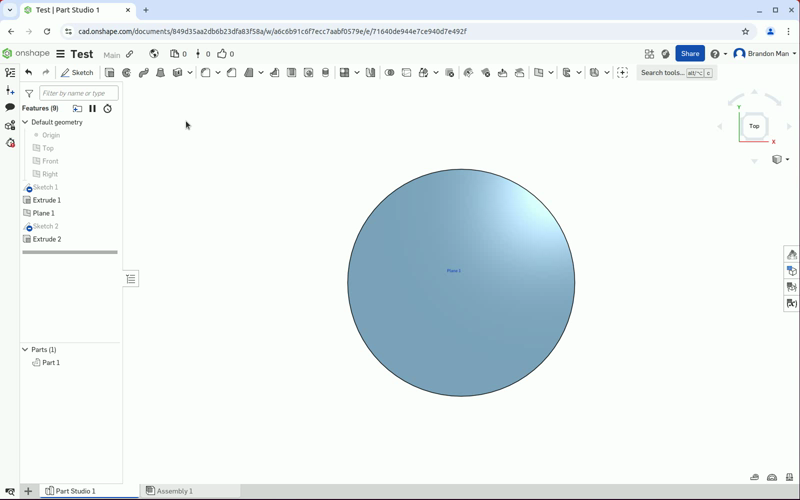
key(shift+h)
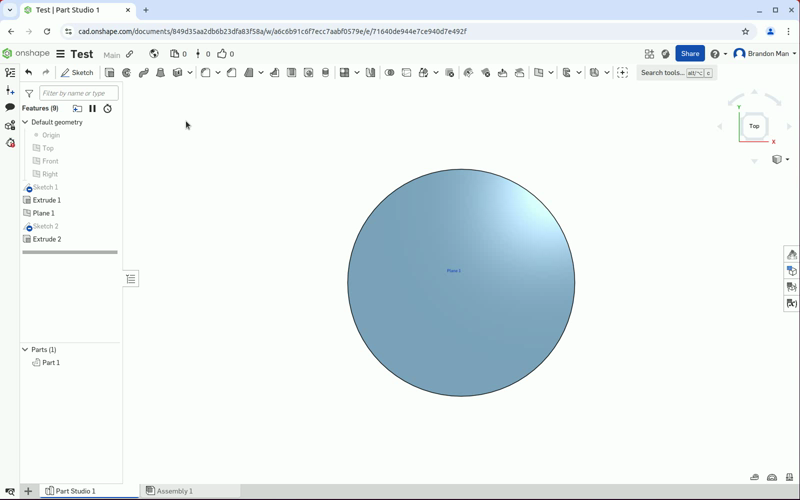
key(shift+h)
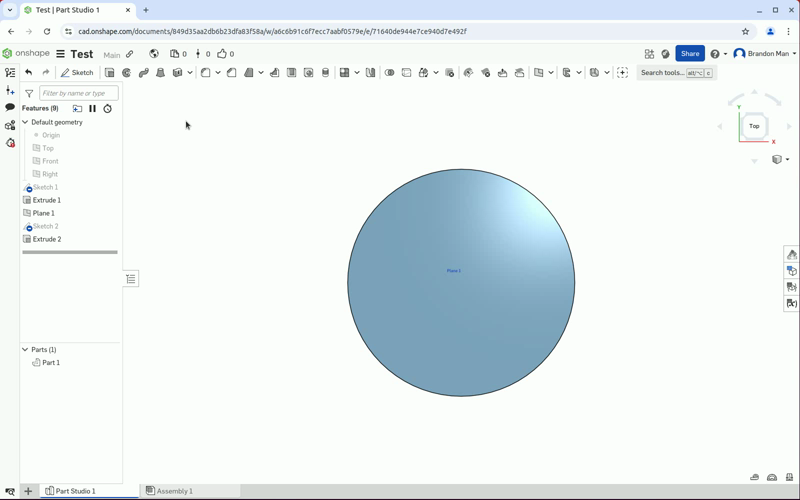
mouse_move(73, 189)
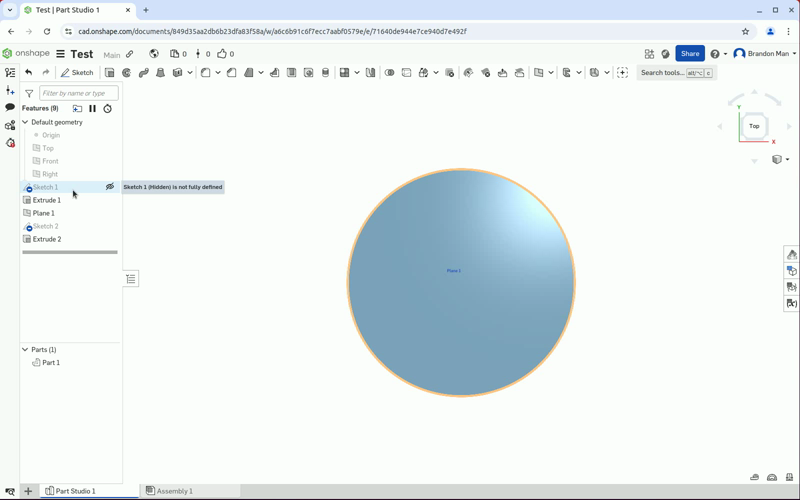
click(73, 189)
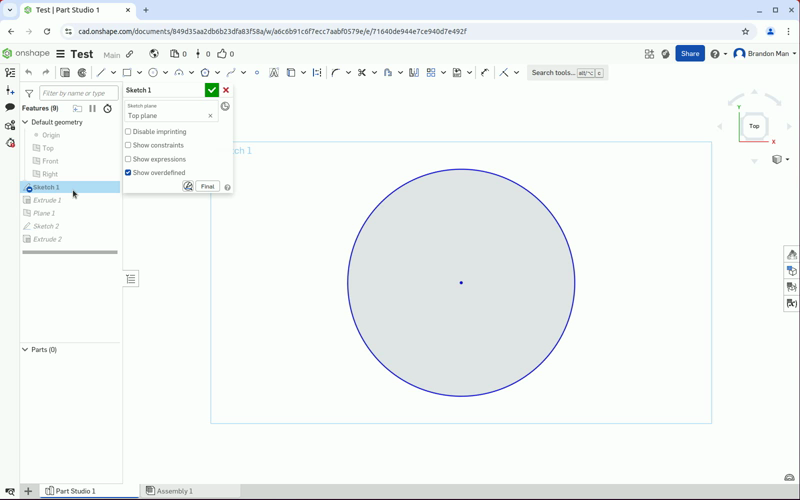
mouse_move(229, 92)
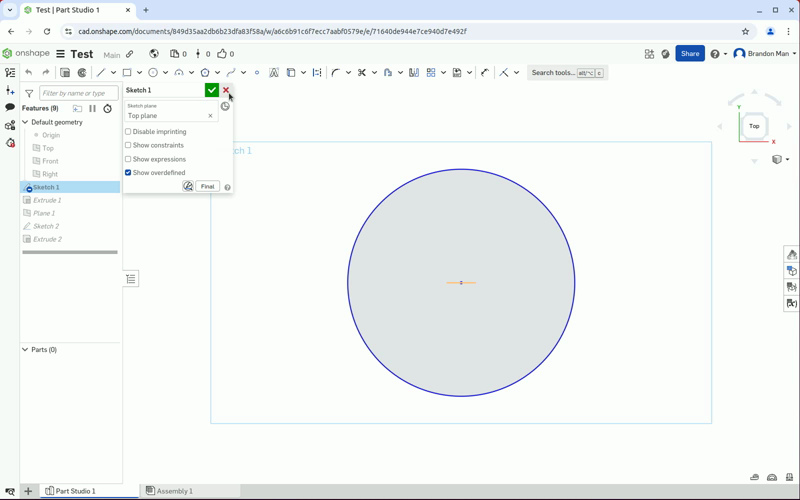
click(229, 92)
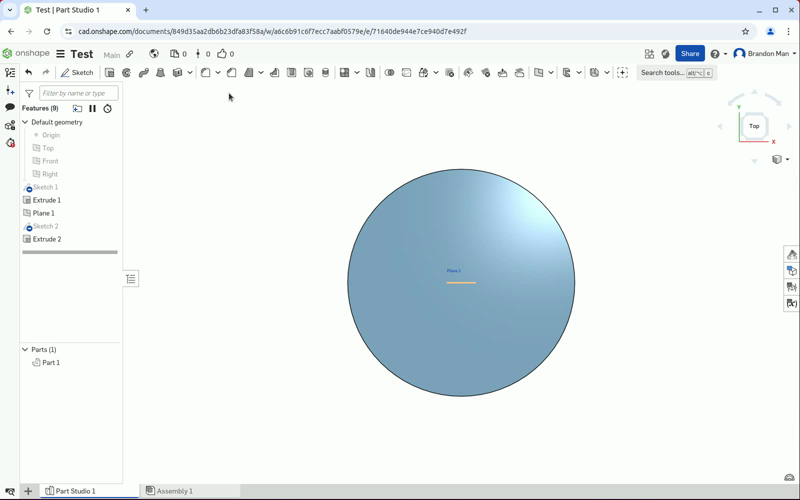
mouse_move(541, 75)
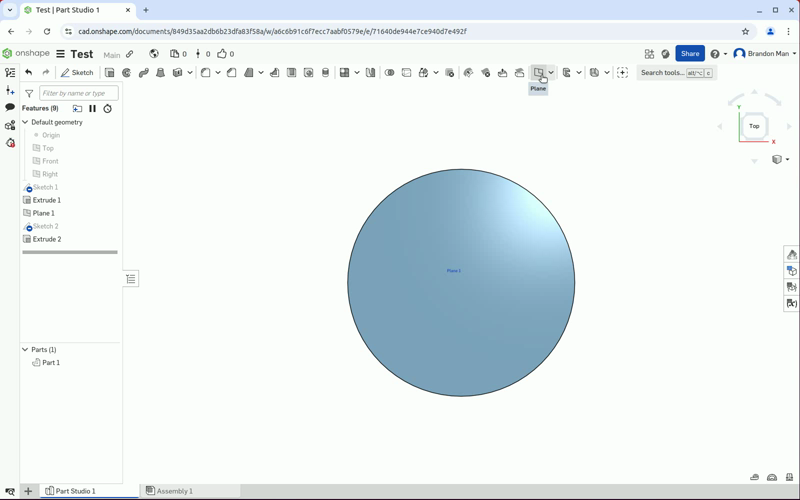
click(541, 75)
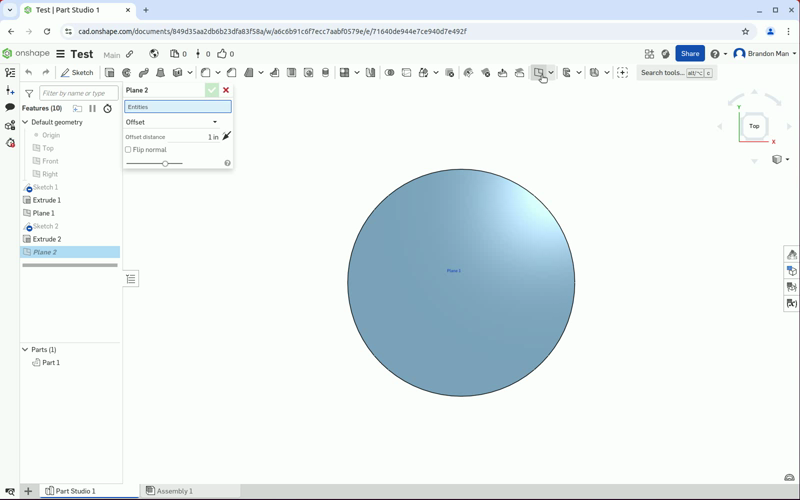
mouse_move(73, 150)
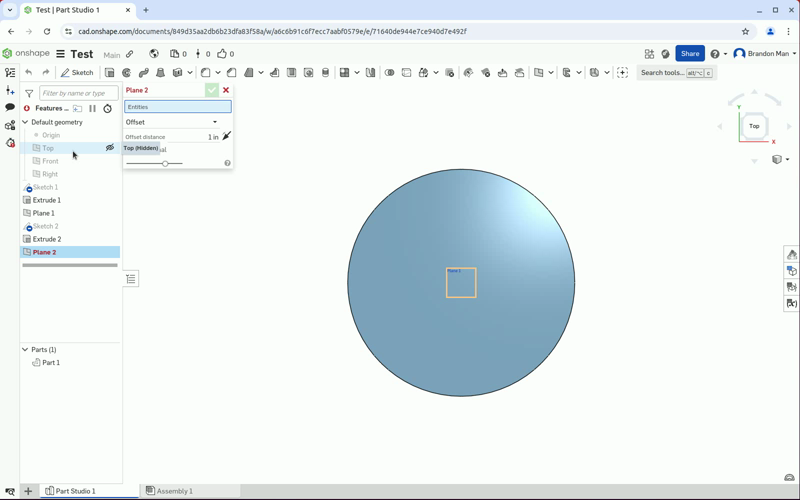
click(73, 150)
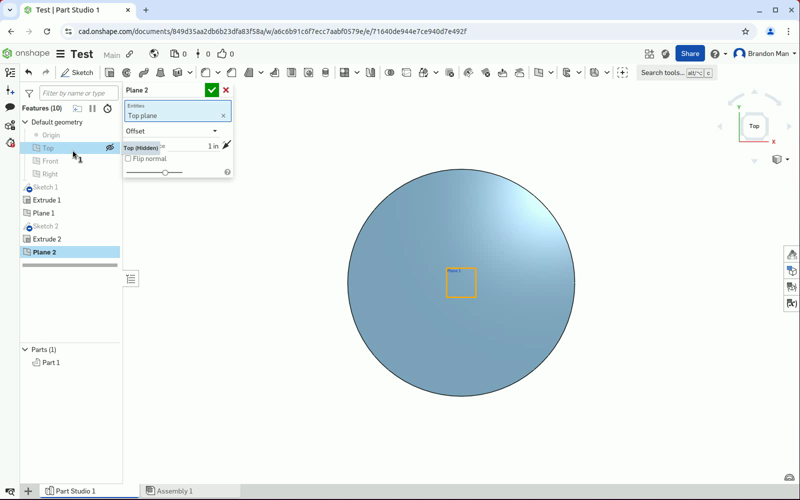
key(tab, 2)
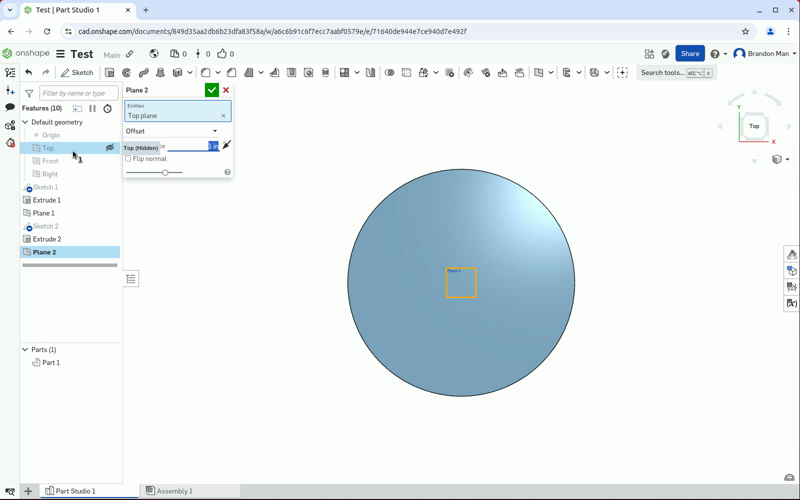
text(2.403)
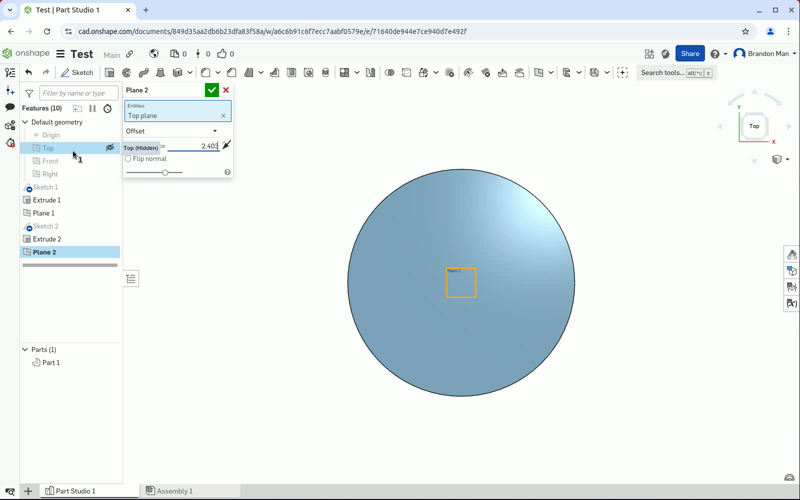
key(enter, 2)
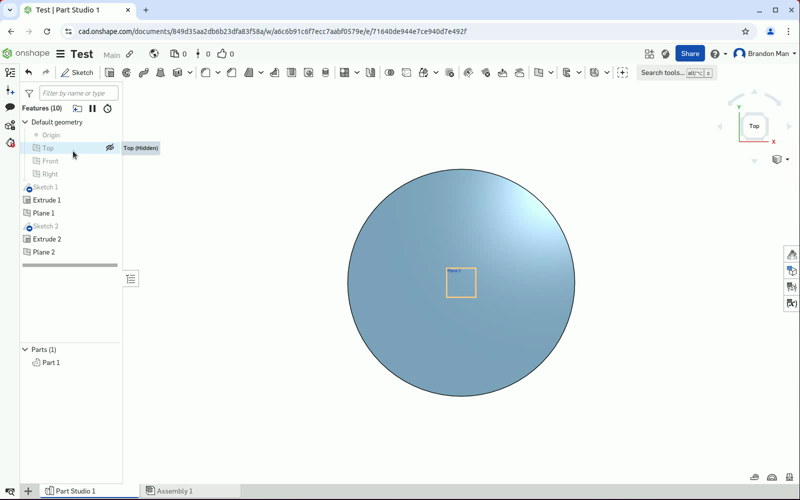
key(shift+s)
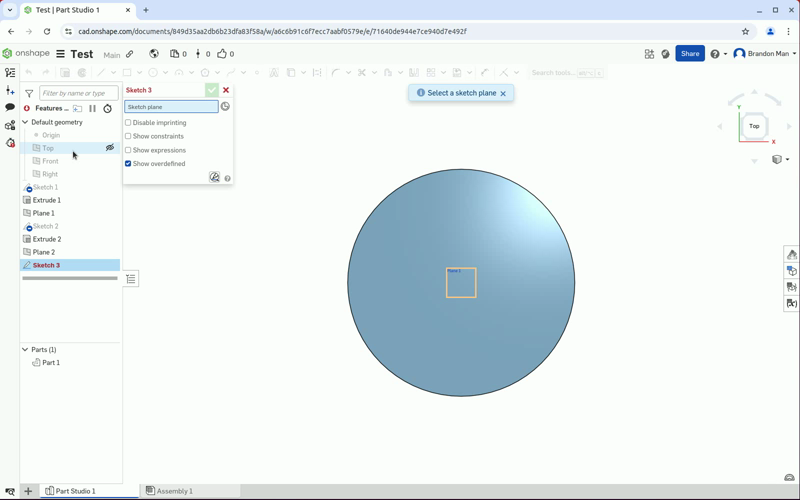
mouse_move(73, 254)
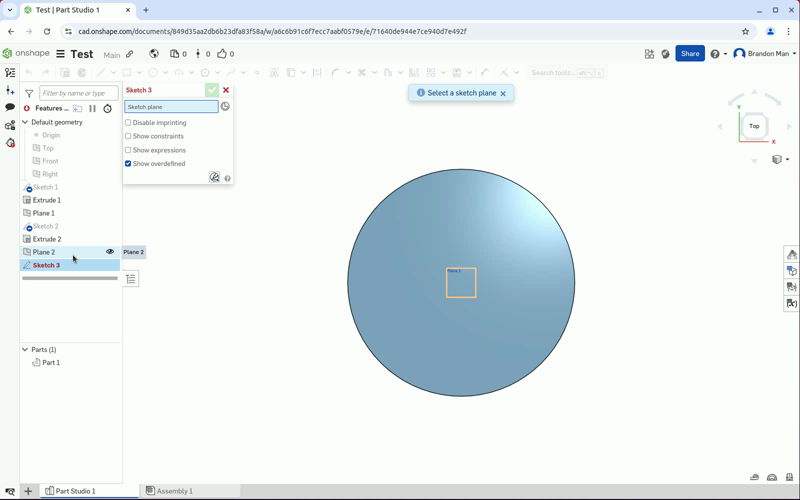
click(73, 254)
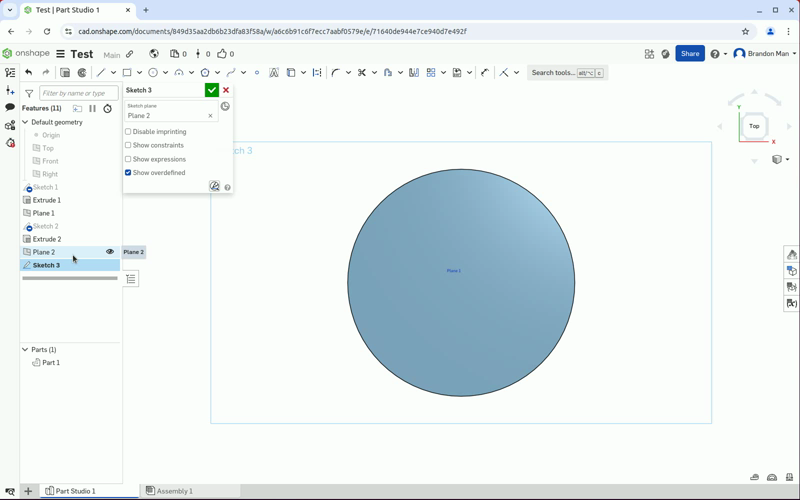
mouse_move(73, 352)
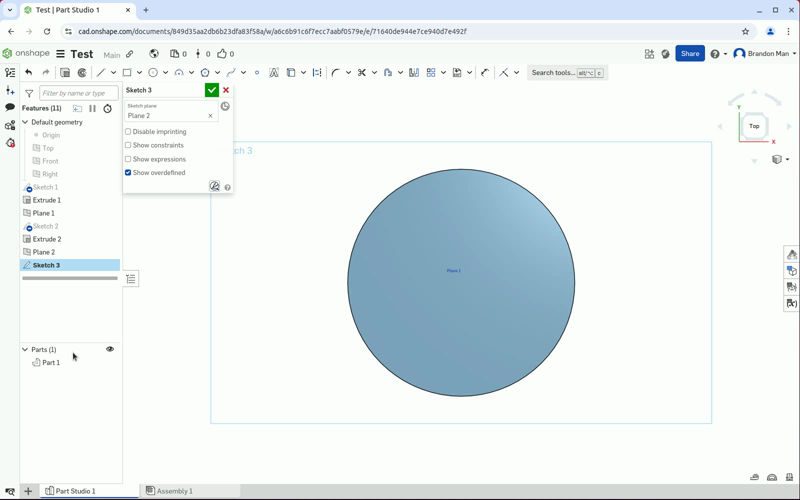
key(y)
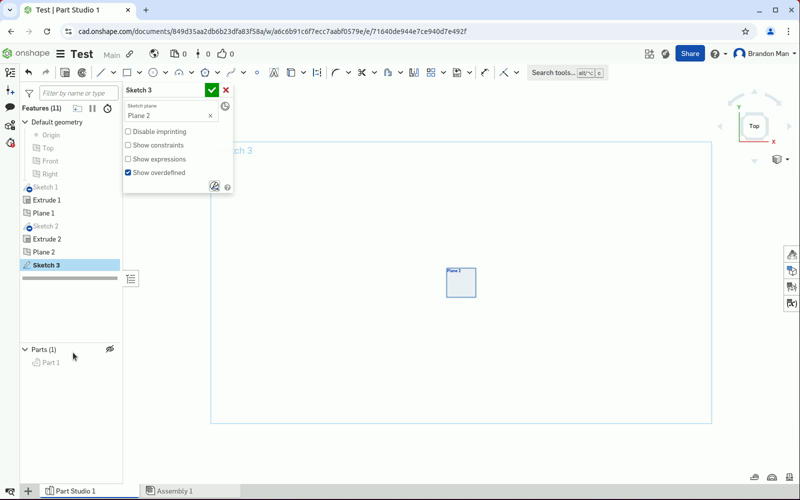
key(c)
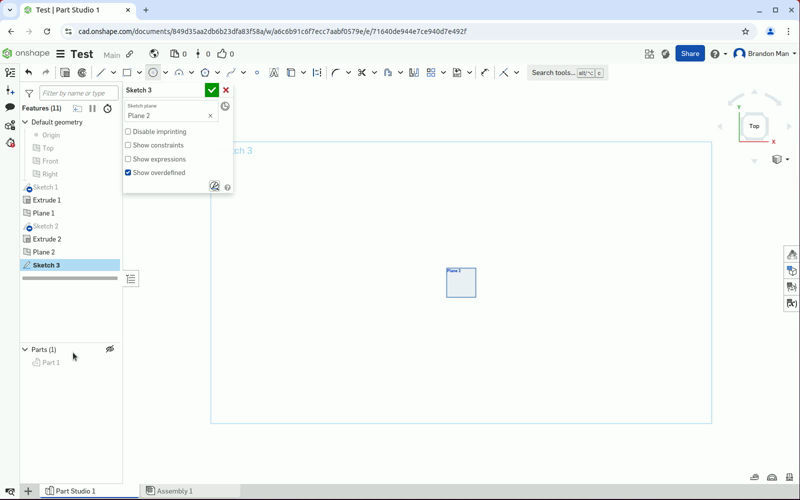
key_down(shift)
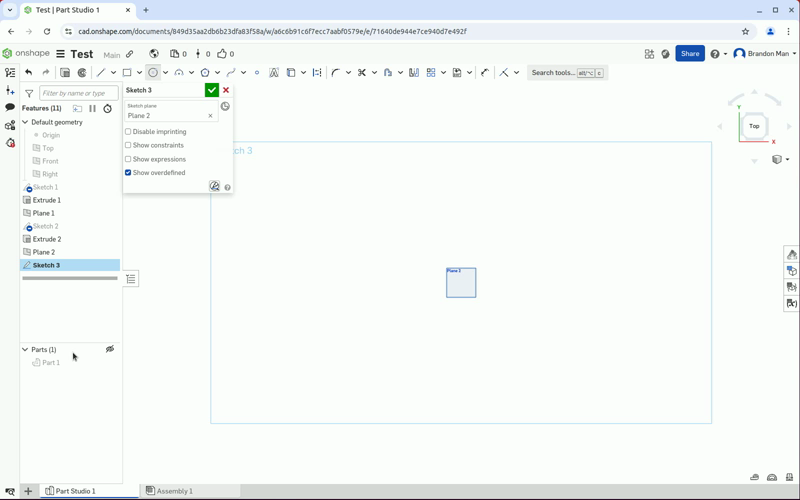
mouse_move(461, 282)
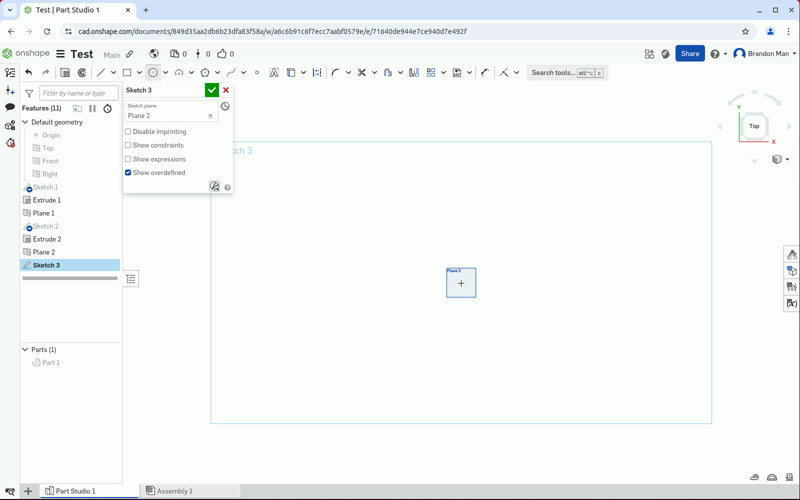
click(461, 282)
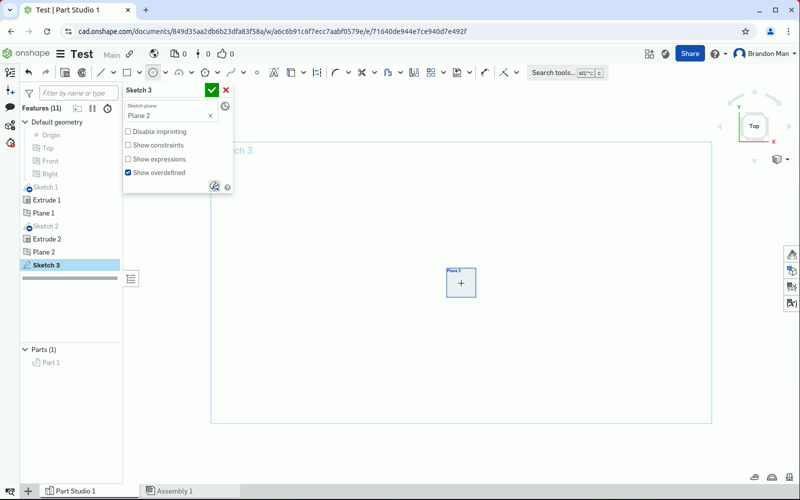
key_up(shift)
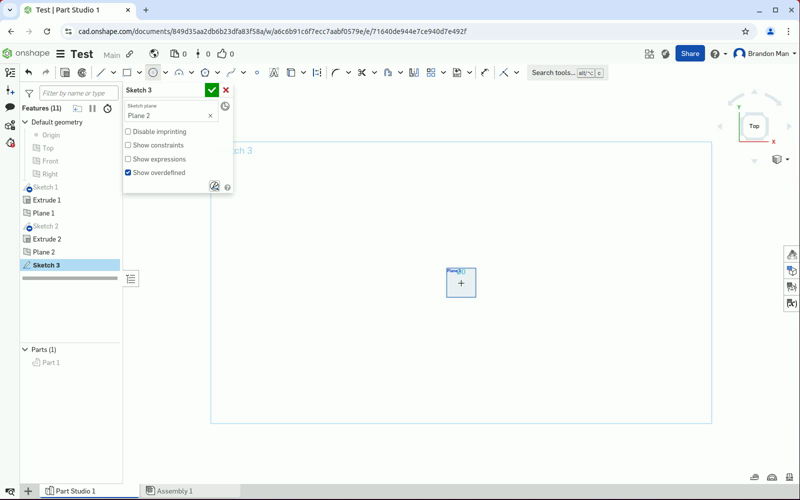
mouse_move(481, 282)
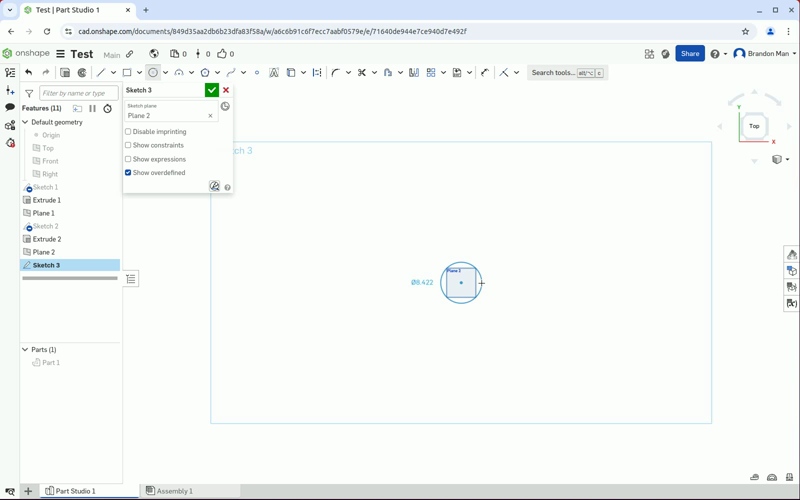
click(481, 282)
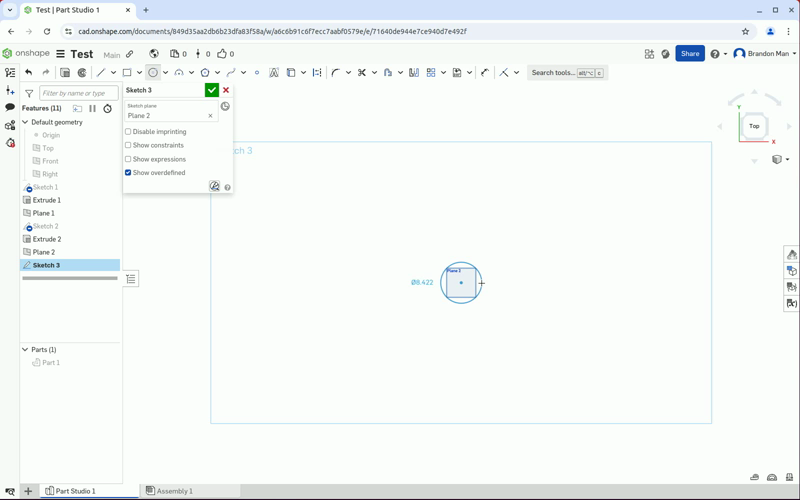
key(esc)
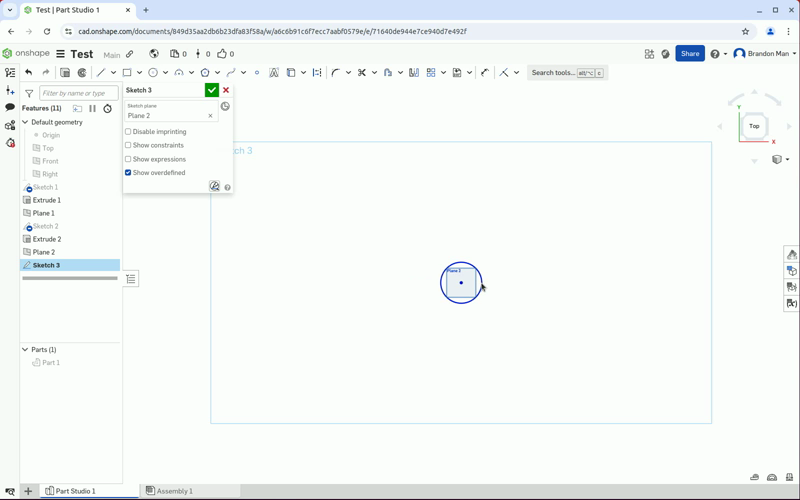
key(c)
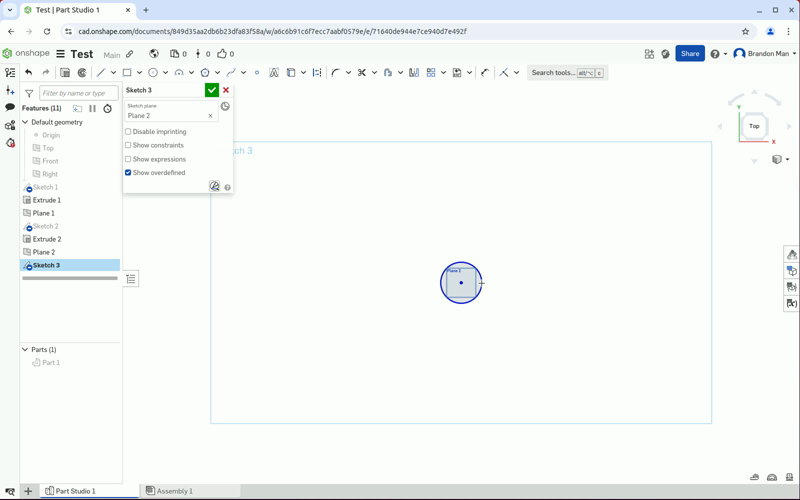
key_down(shift)
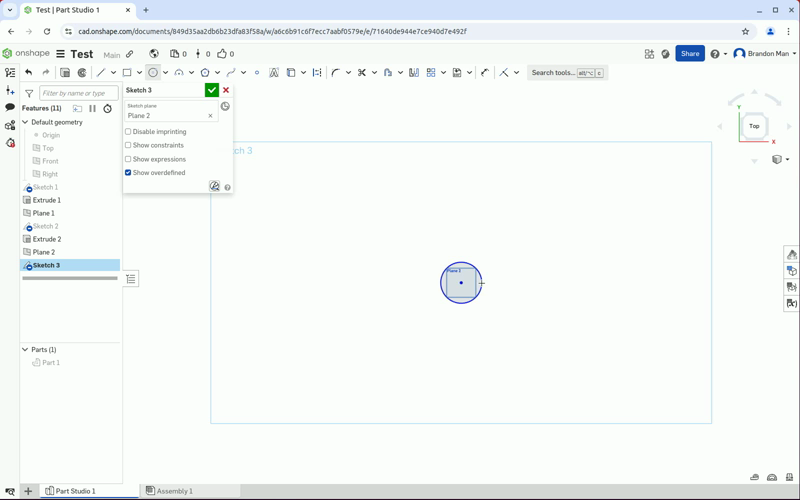
mouse_move(461, 282)
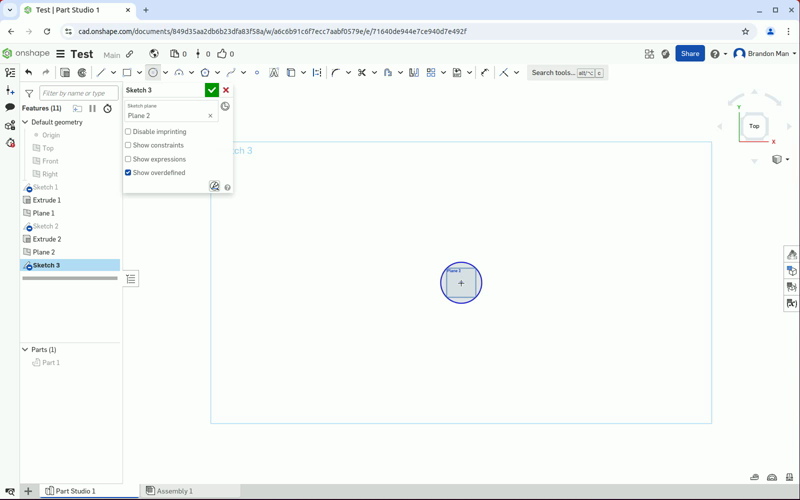
click(461, 282)
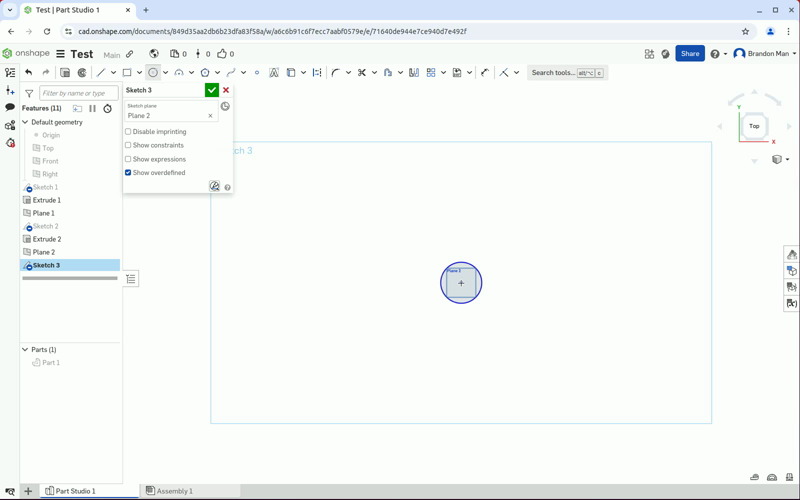
key_up(shift)
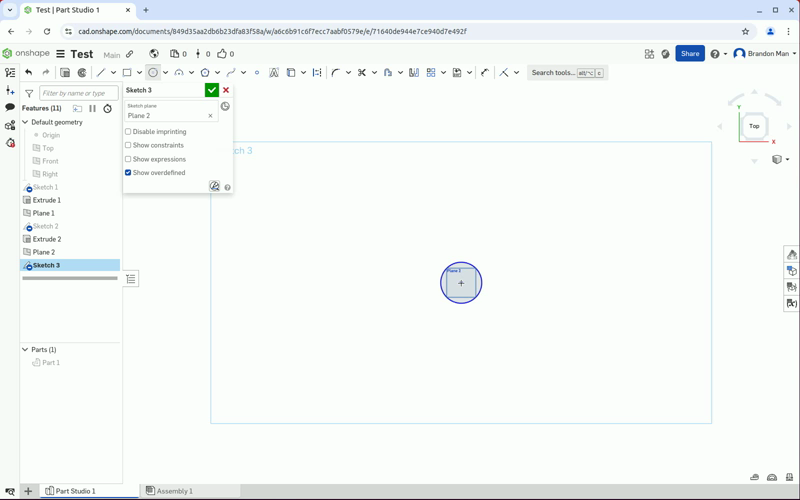
mouse_move(469, 282)
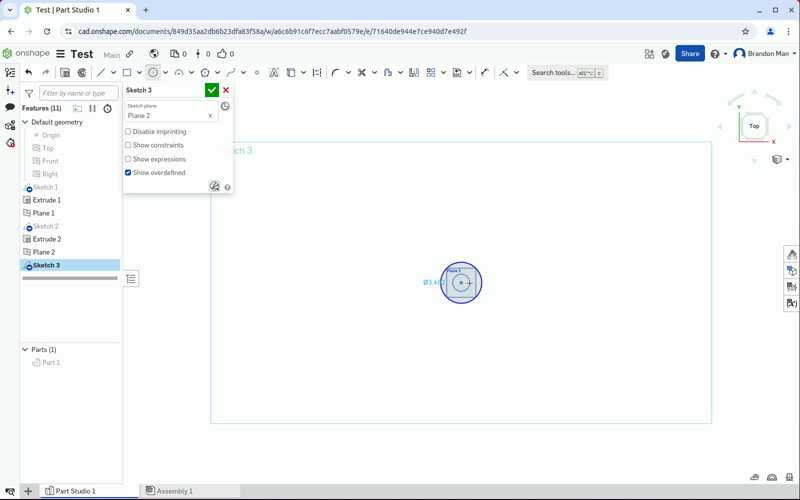
click(469, 282)
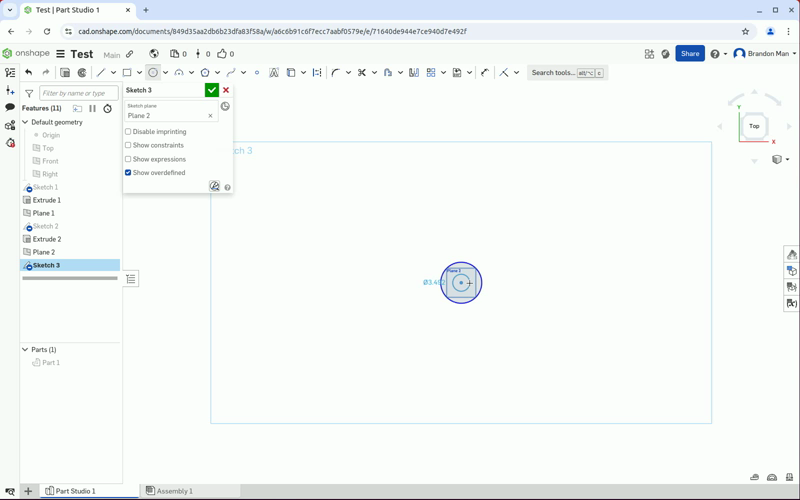
key(esc)
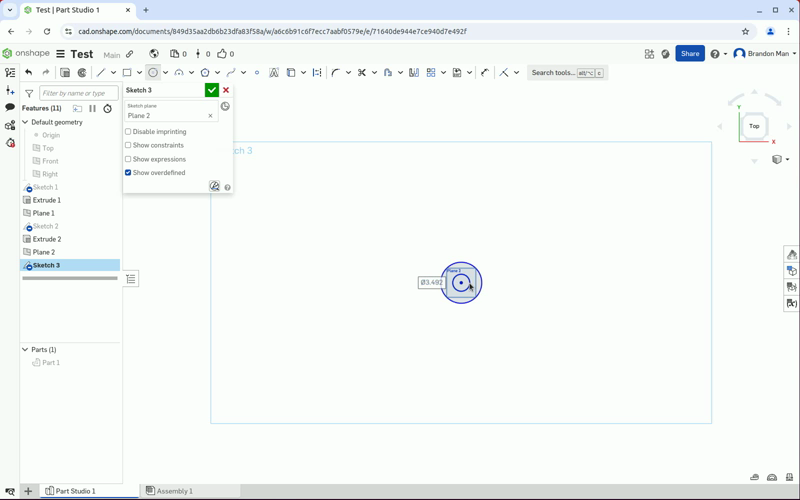
mouse_move(452, 279)
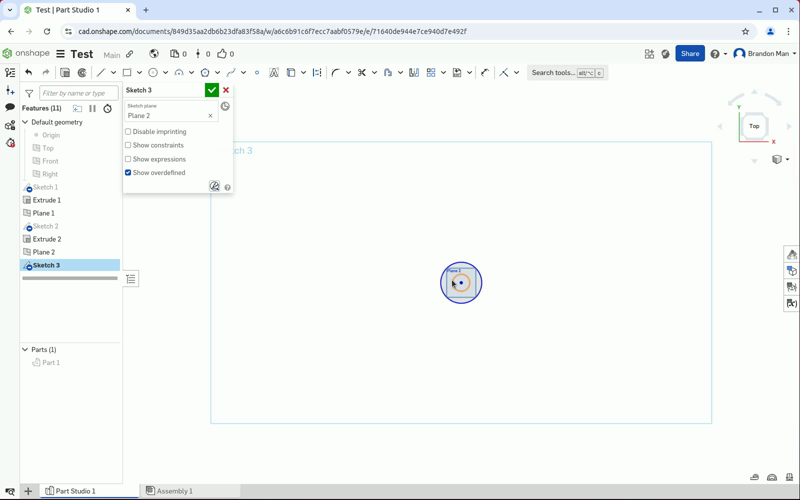
scroll(6)
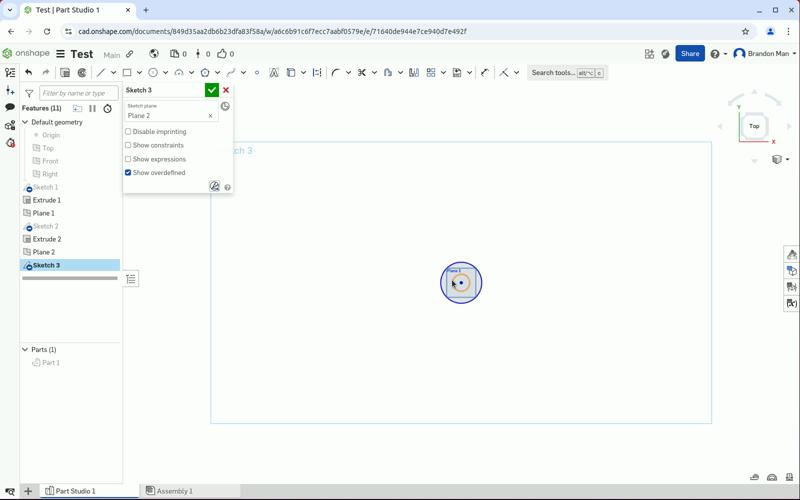
scroll(6)
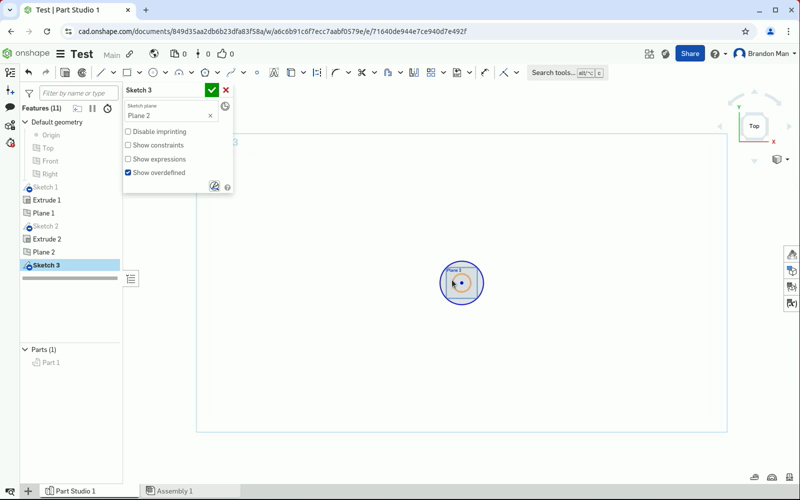
scroll(6)
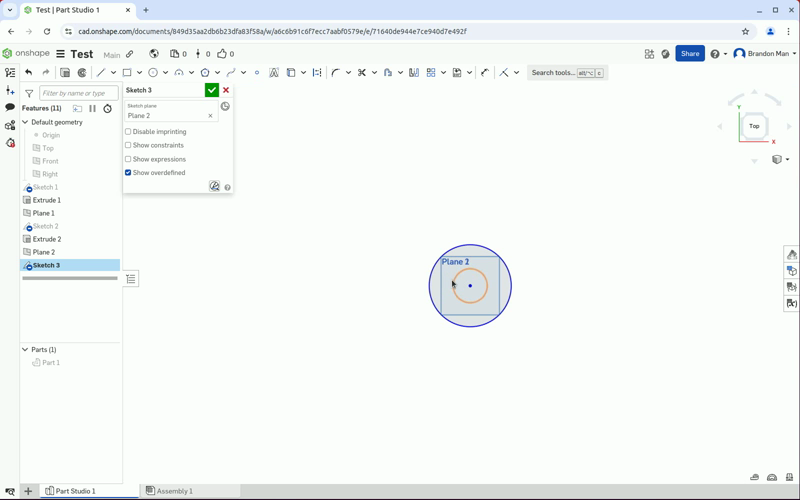
scroll(6)
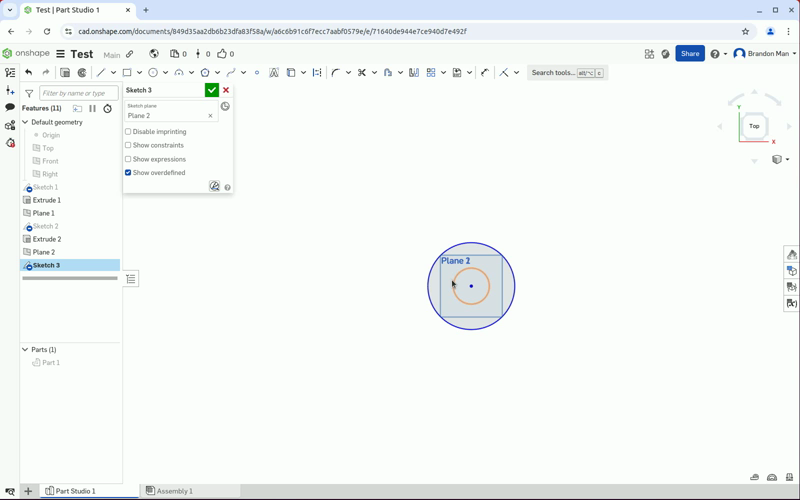
scroll(6)
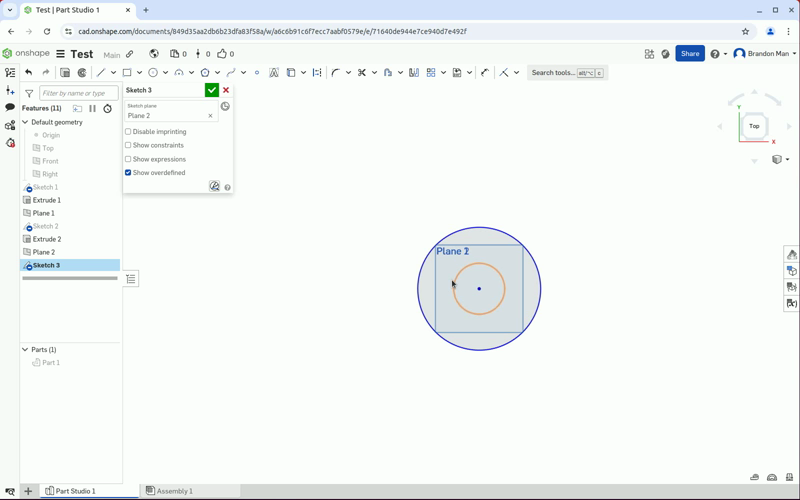
scroll(6)
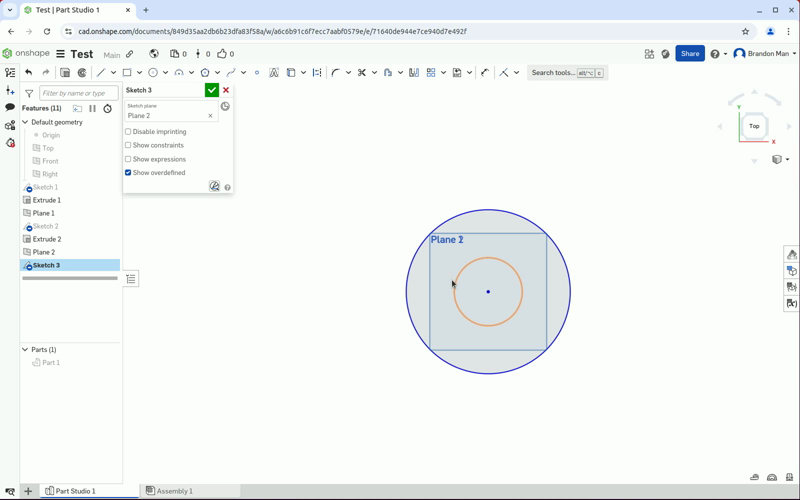
scroll(6)
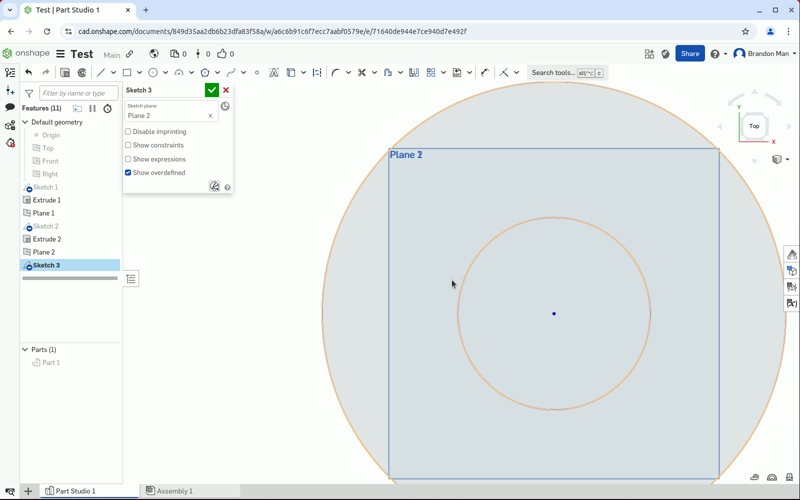
click(452, 279)
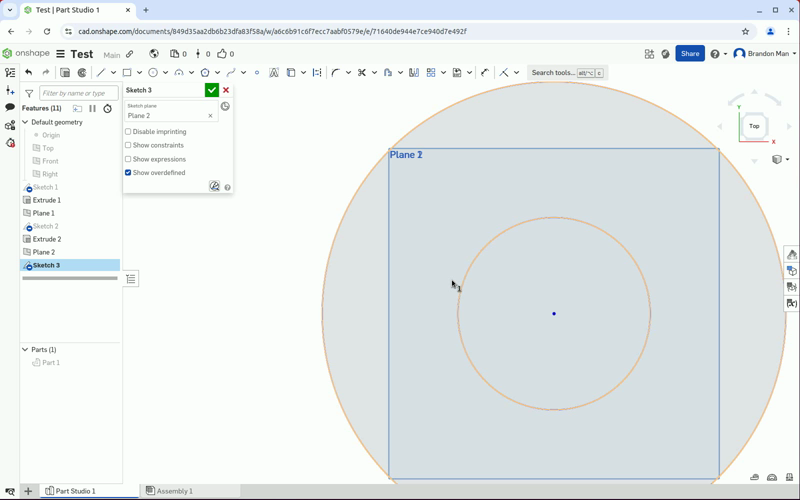
scroll(-6)
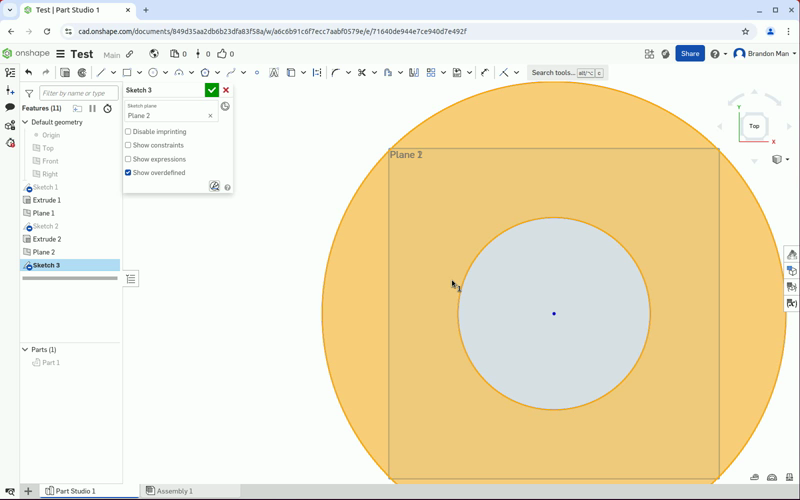
scroll(-6)
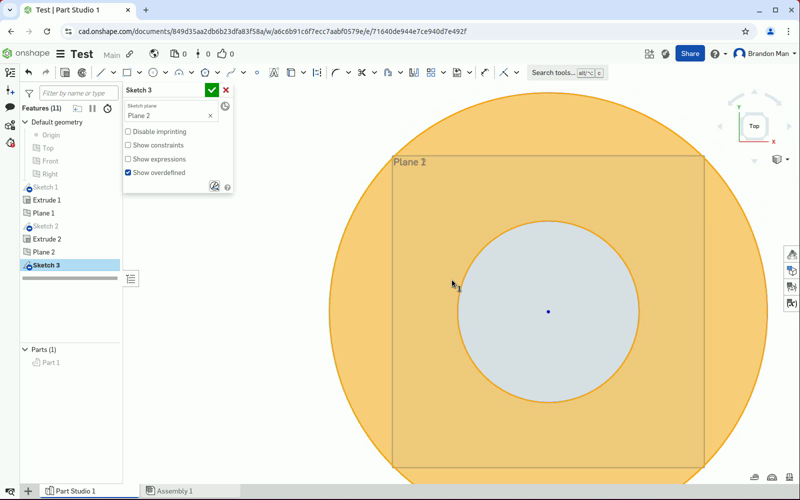
scroll(-6)
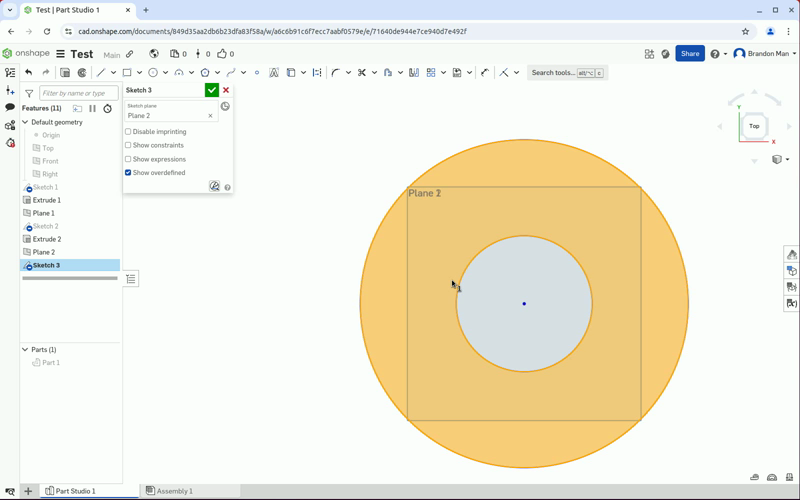
scroll(-6)
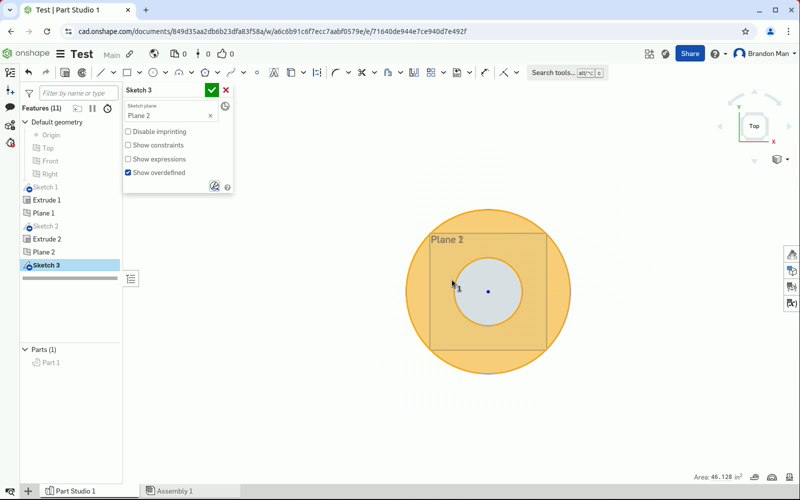
scroll(-6)
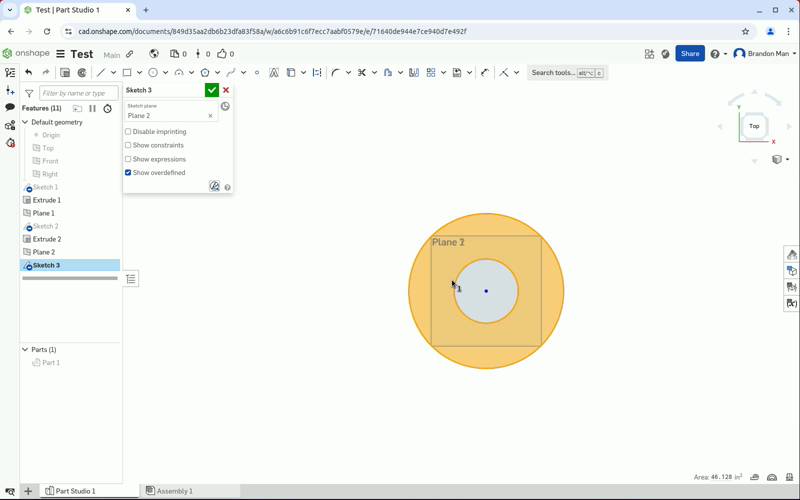
scroll(-6)
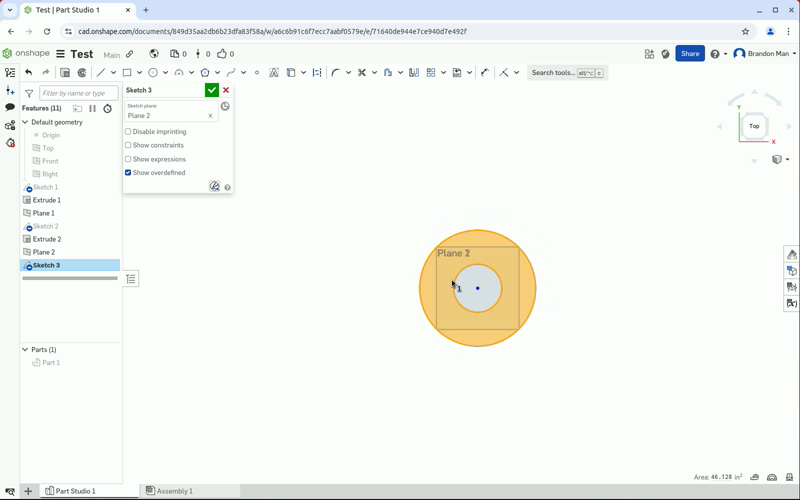
scroll(-6)
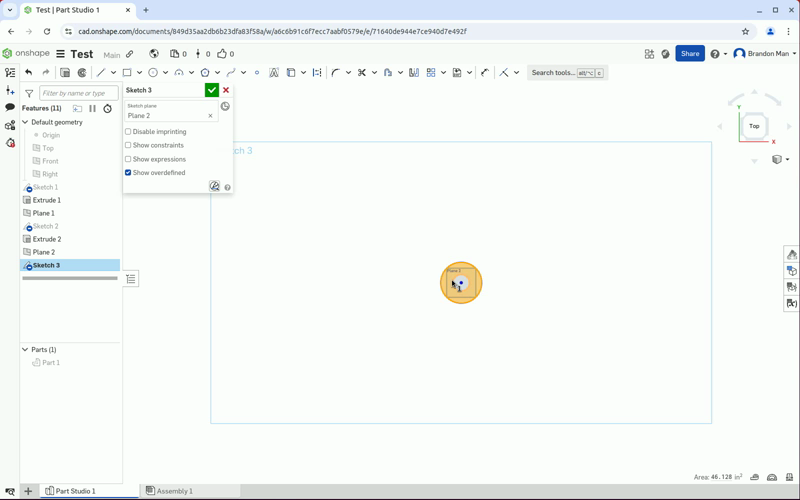
mouse_move(73, 352)
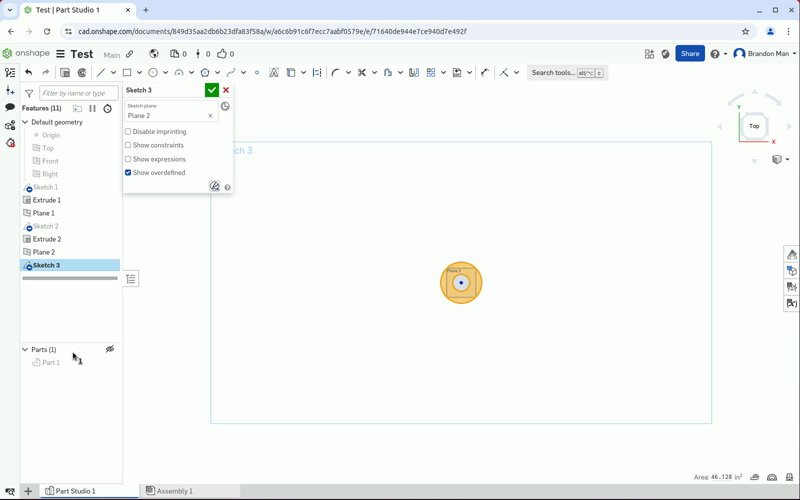
key(shift+y)
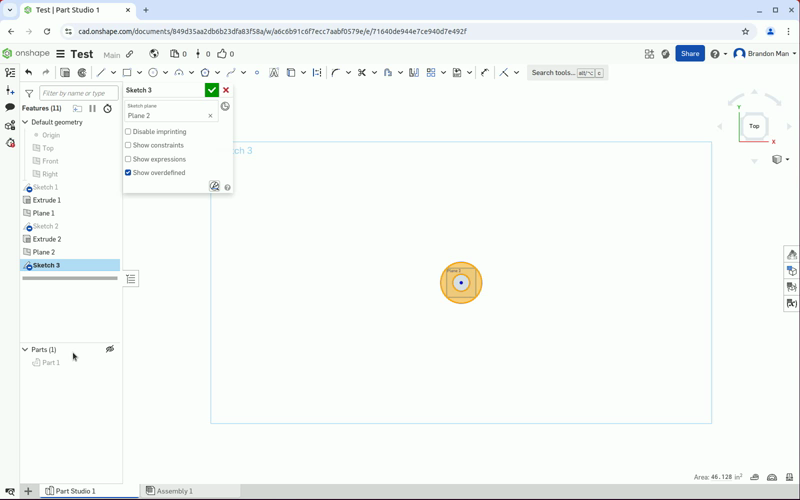
key(shift+e)
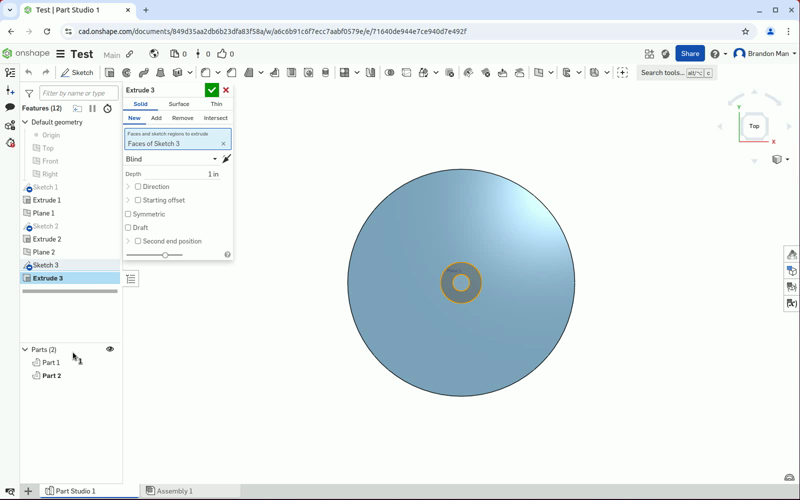
mouse_move(143, 106)
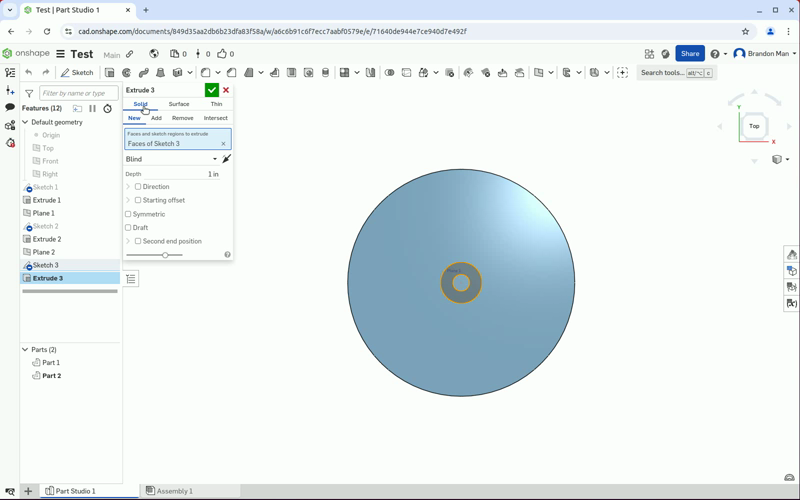
click(143, 106)
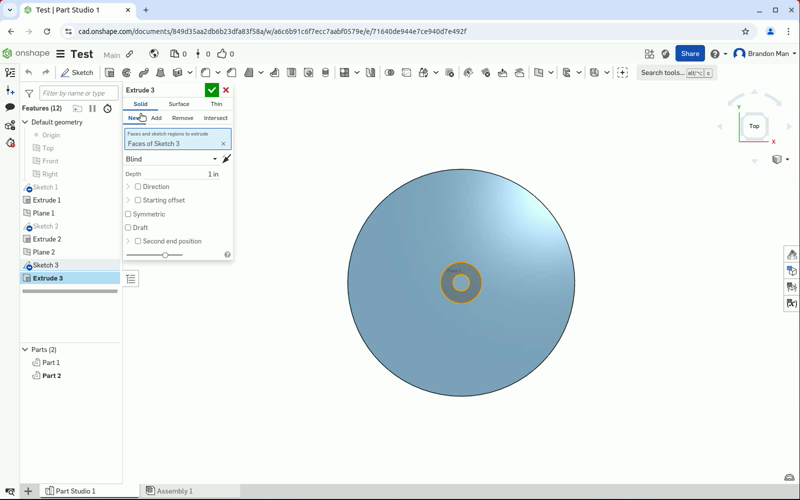
mouse_move(137, 120)
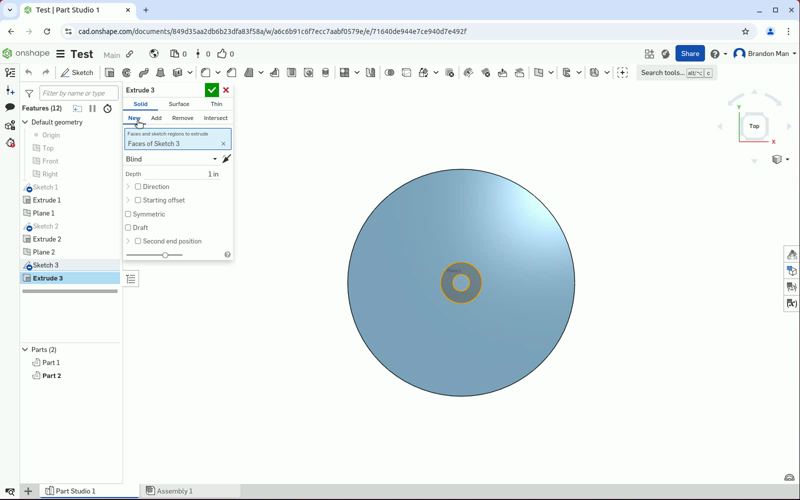
click(137, 120)
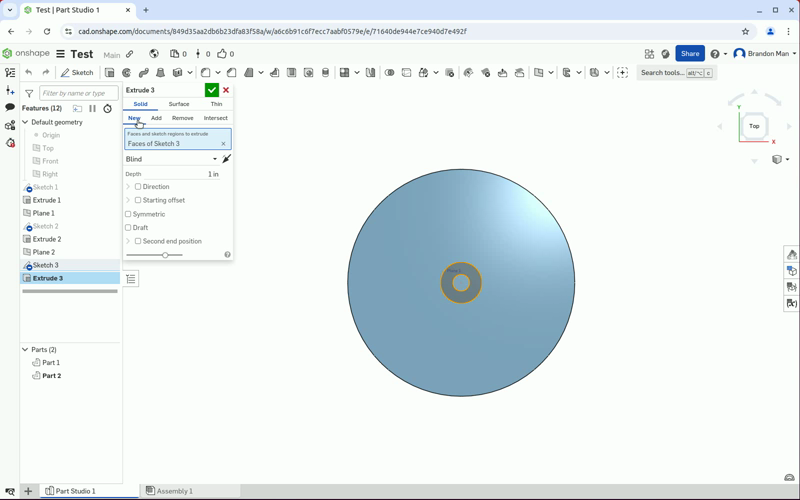
key(tab, 4)
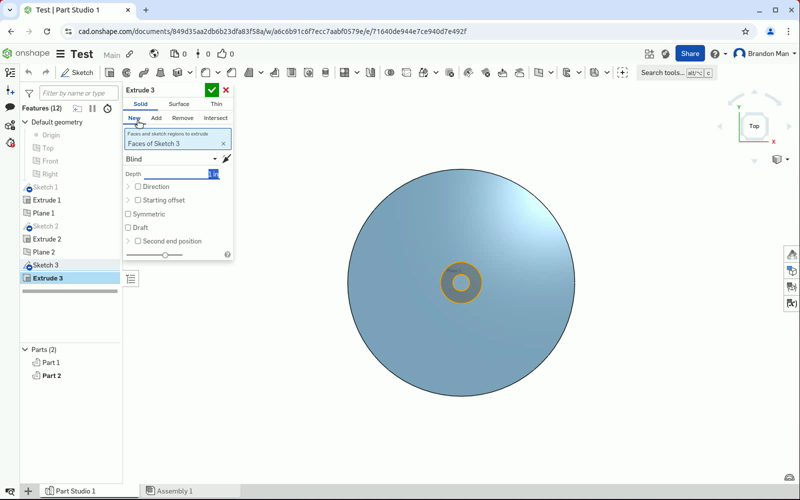
text(18.535)
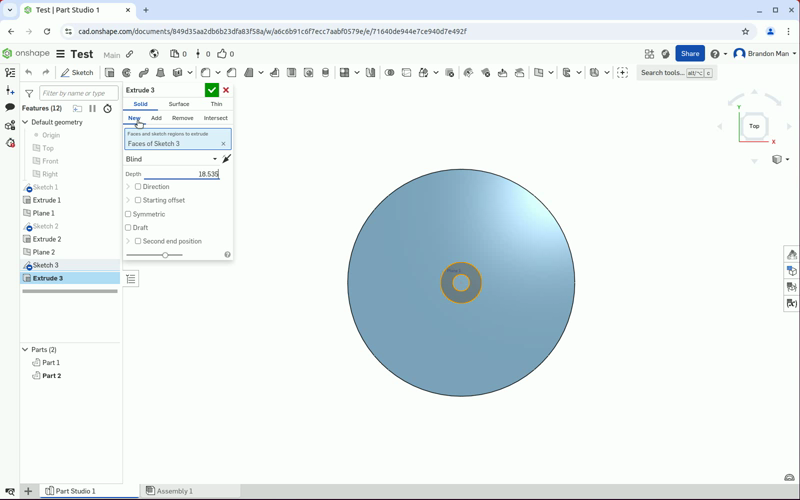
key(enter)
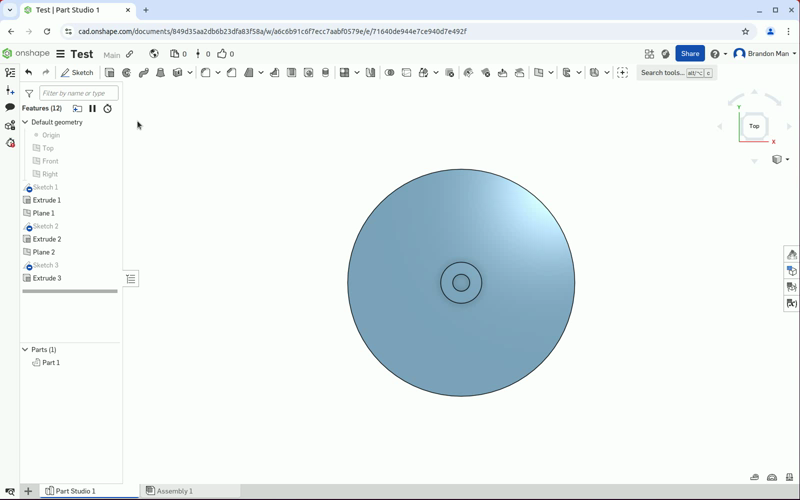
key(shift+h)
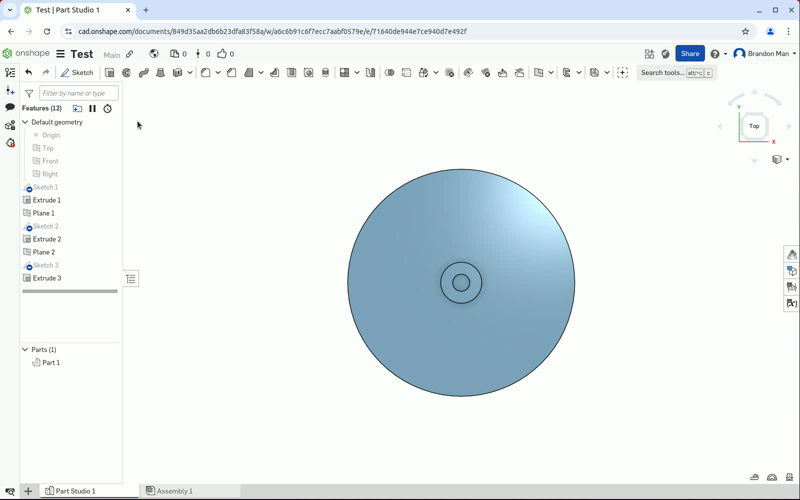
key(shift+h)
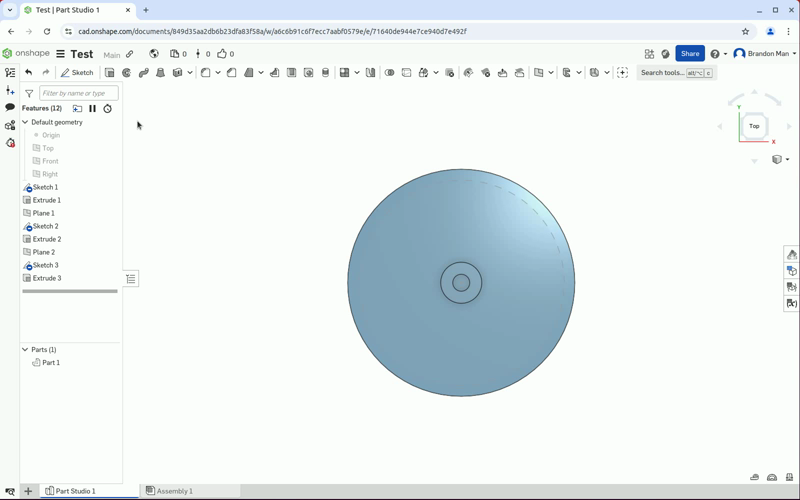
key(shift+7)
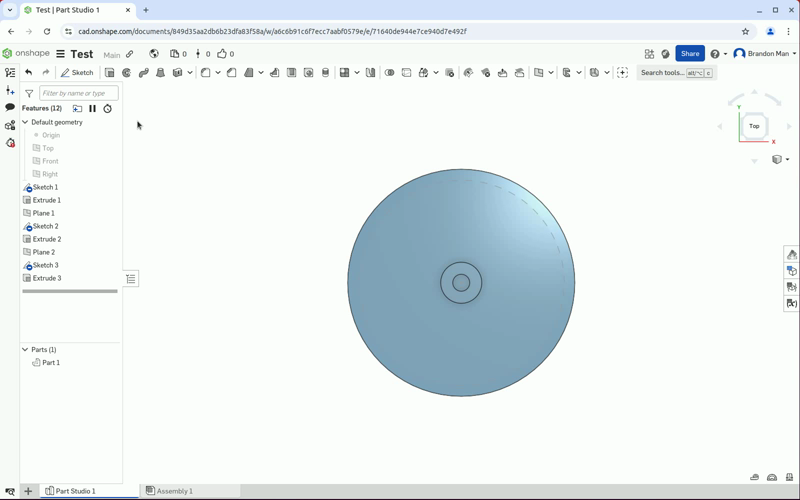
key(up, 3)
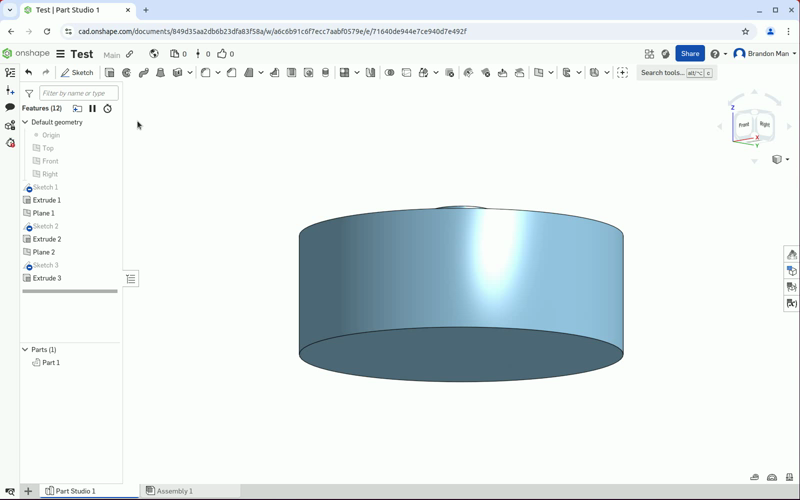
key(left, 3)
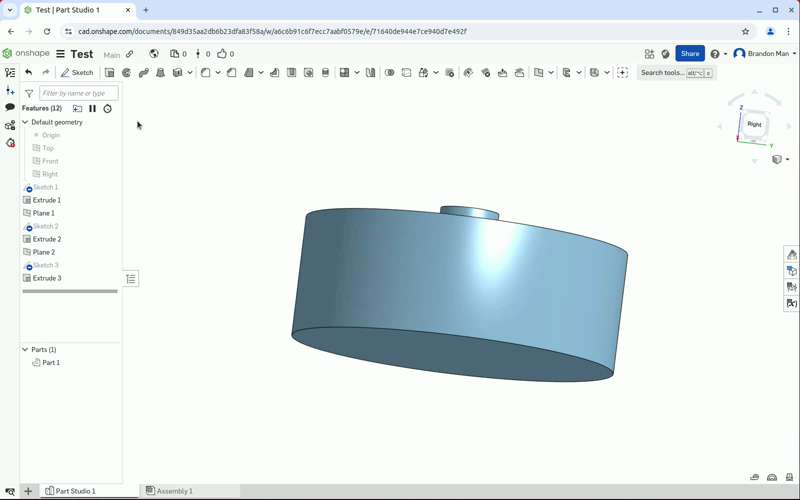
key(right, 3)
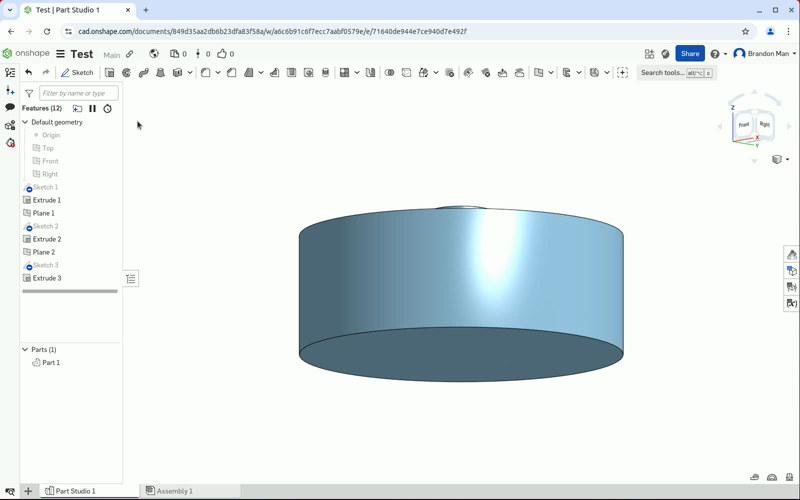
key(down, 3)
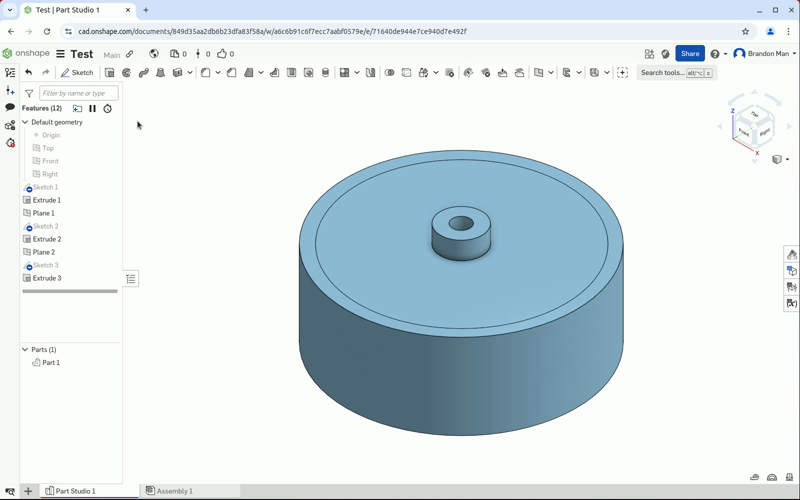
mouse_move(73, 189)
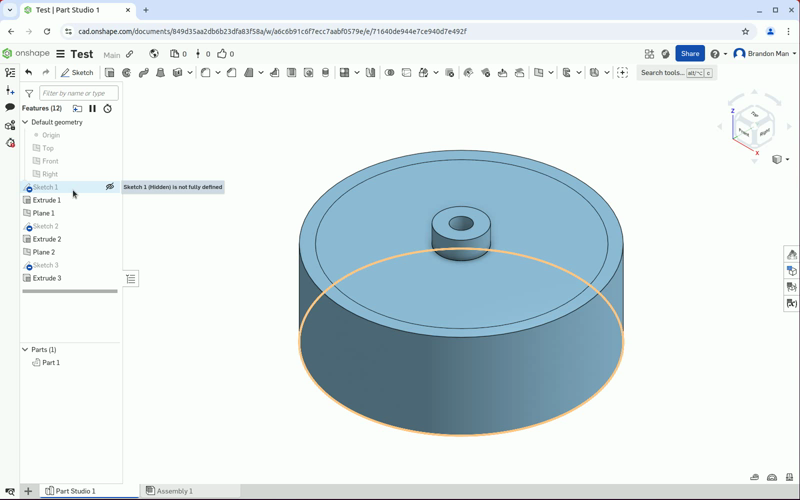
click(73, 189)